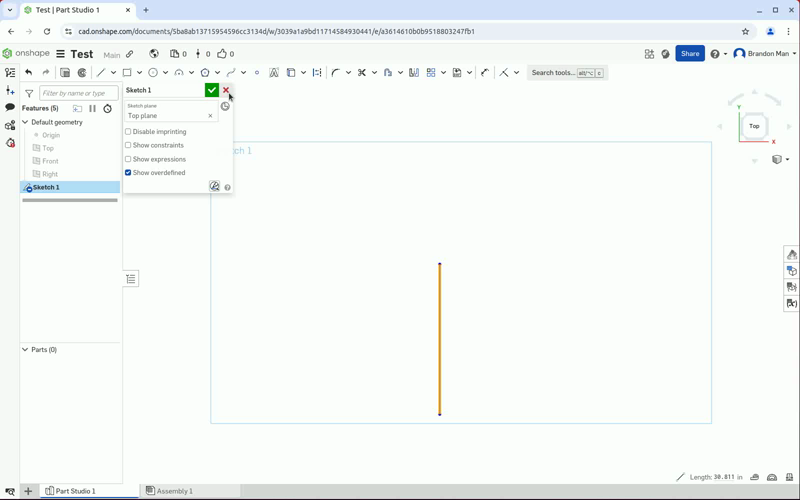
key(shift+h)
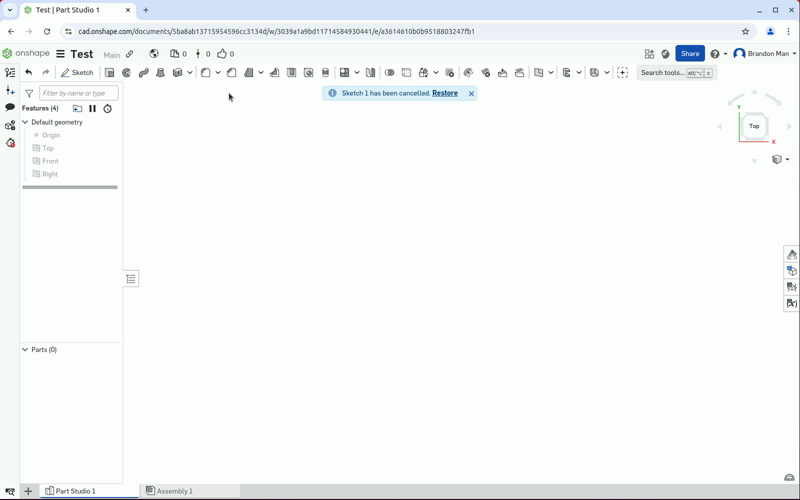
mouse_move(73, 352)
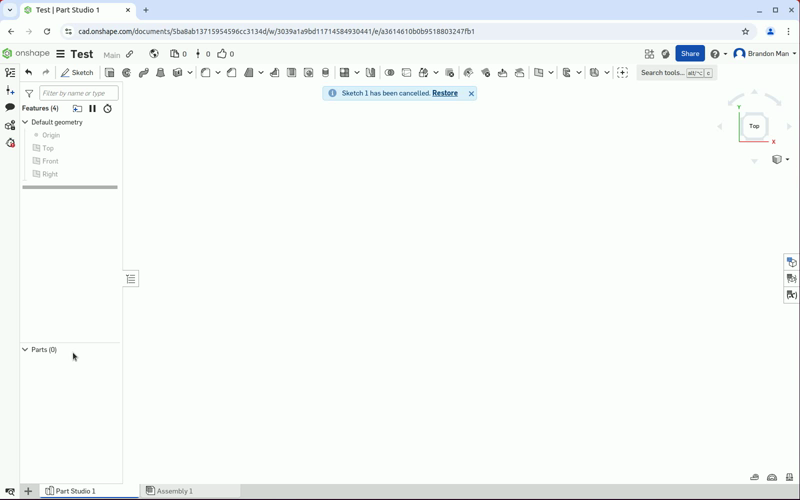
key(y)
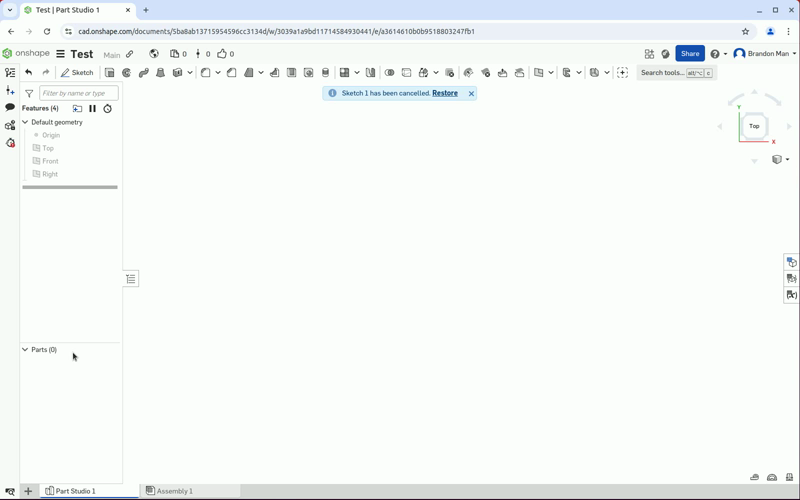
key(shift+p)
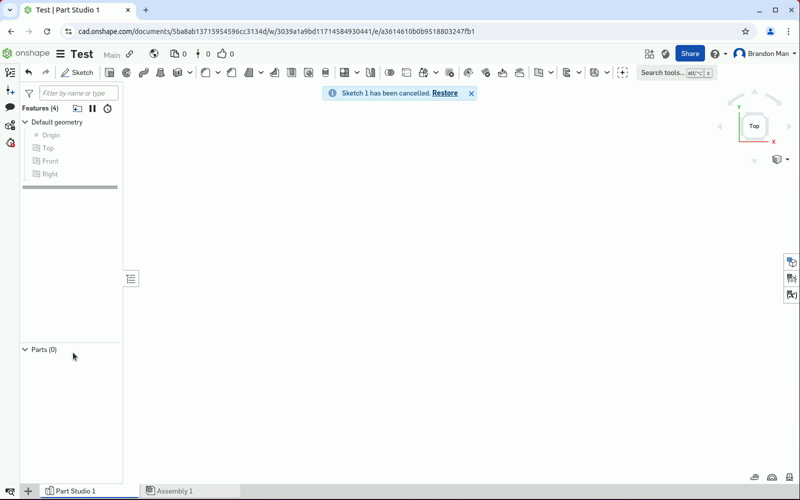
key(space)
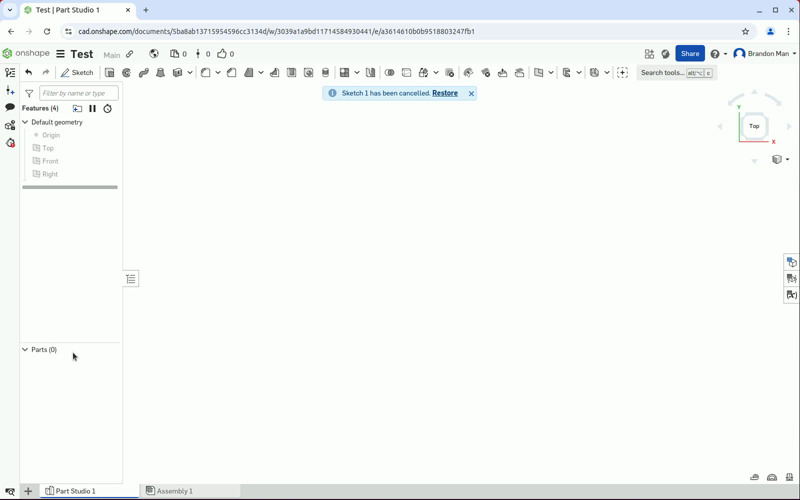
key_down(shift)
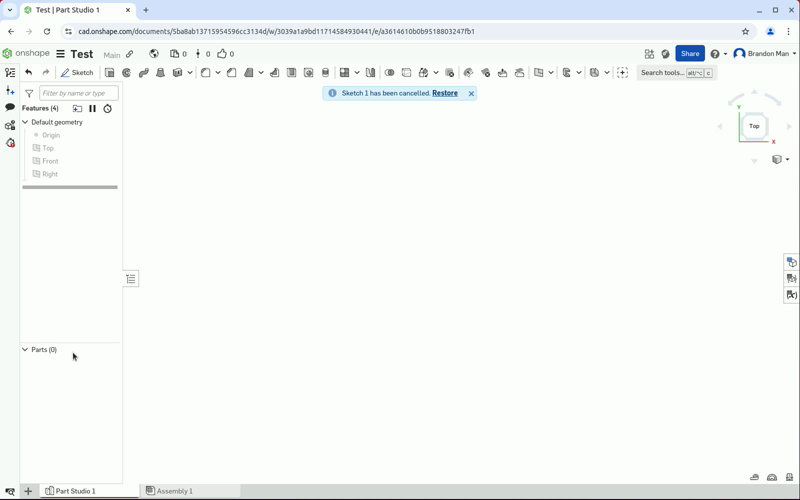
key(up)
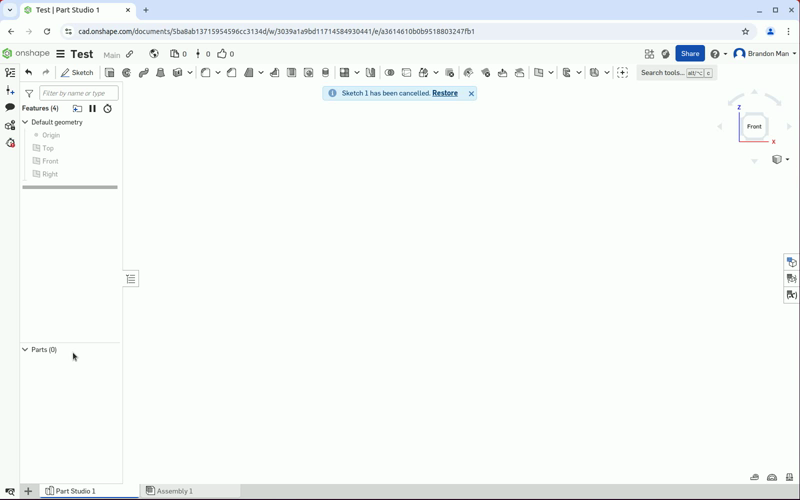
key_up(shift)
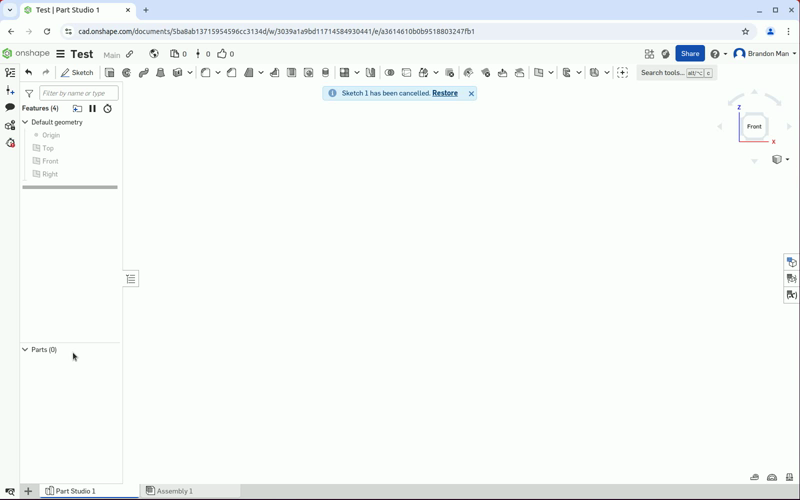
mouse_move(73, 352)
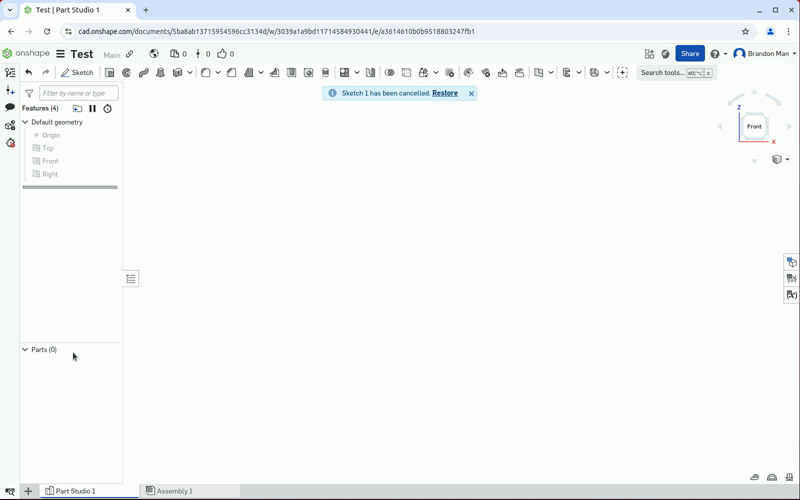
key(shift+y)
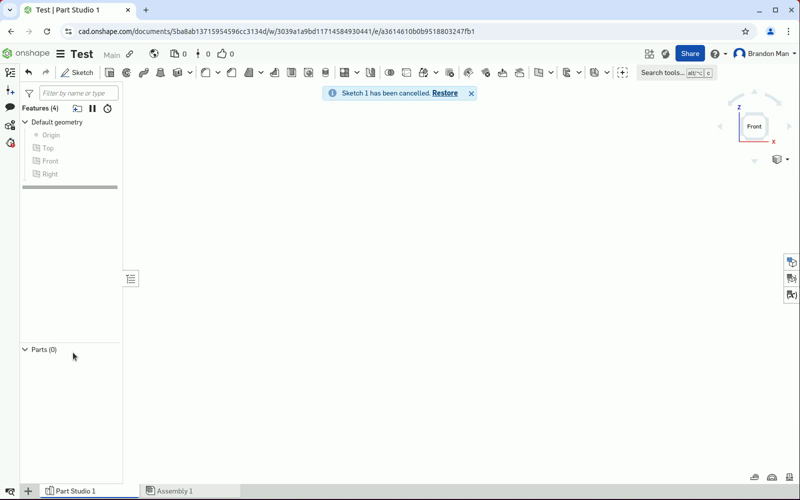
key(shift+s)
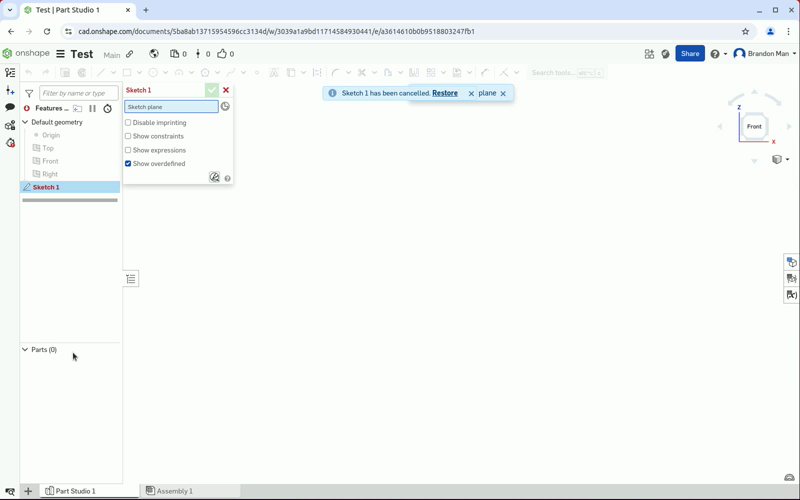
mouse_move(73, 163)
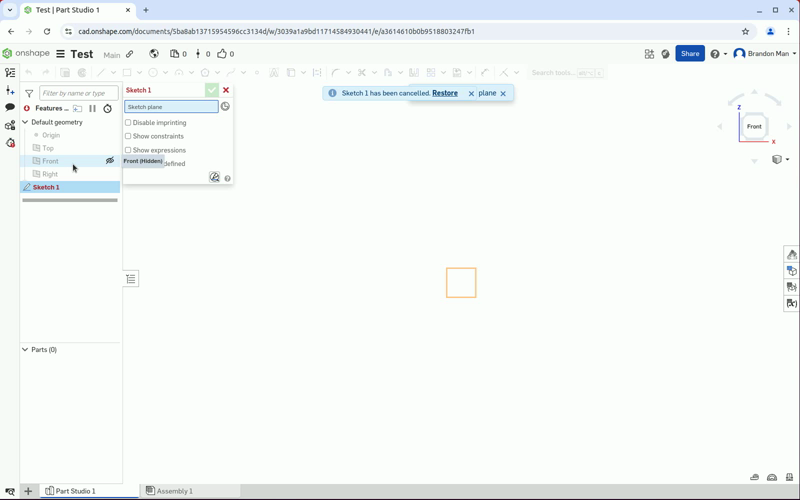
click(73, 163)
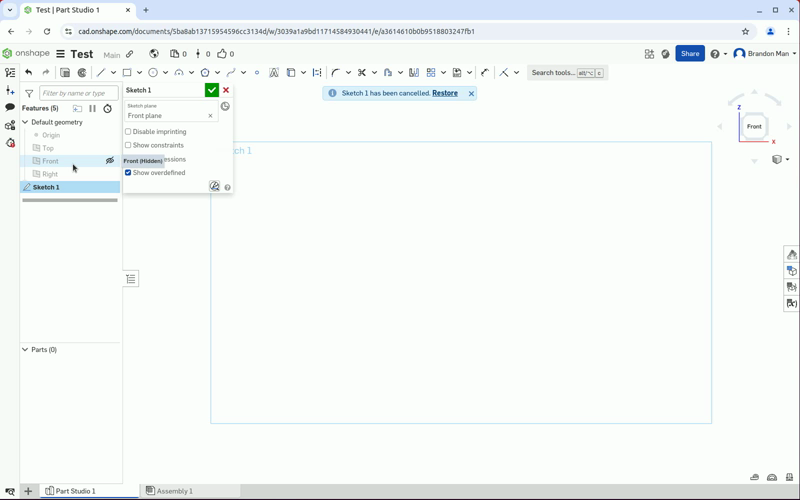
mouse_move(73, 352)
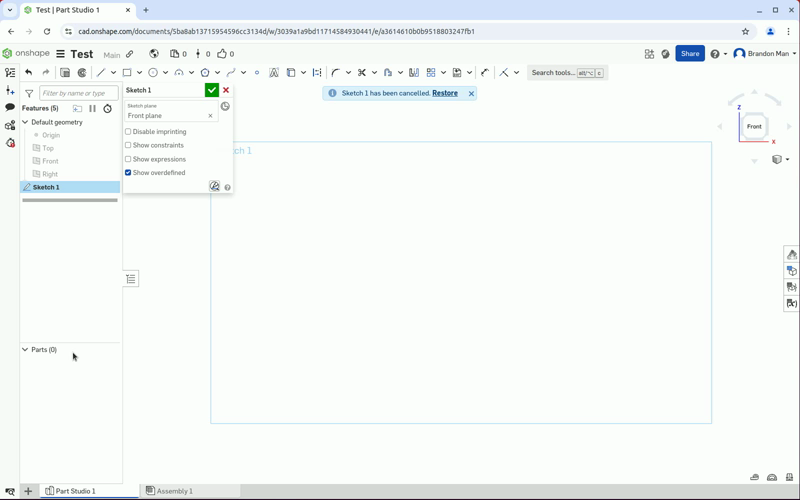
key(y)
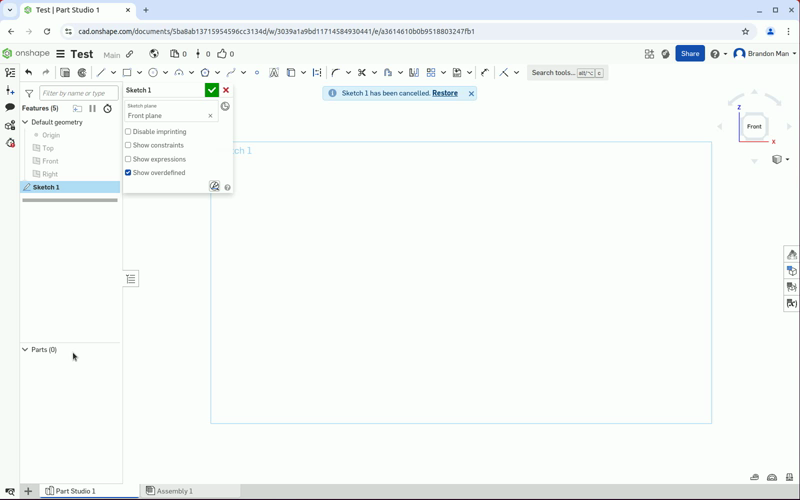
key(l)
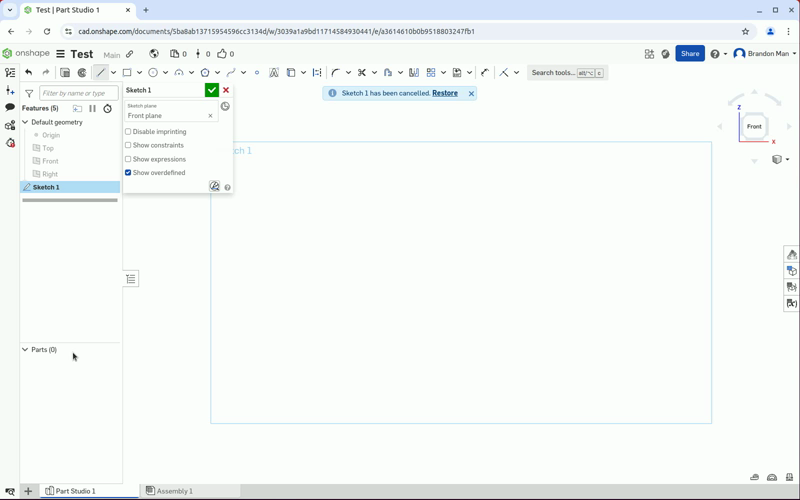
key_down(shift)
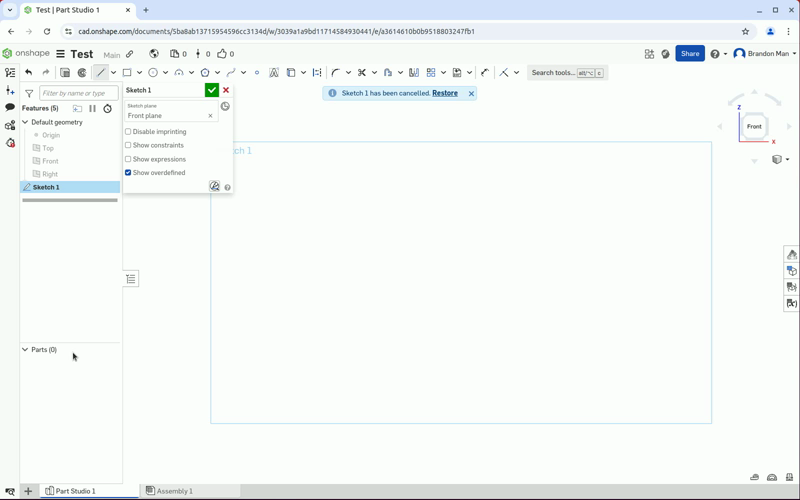
mouse_move(460, 282)
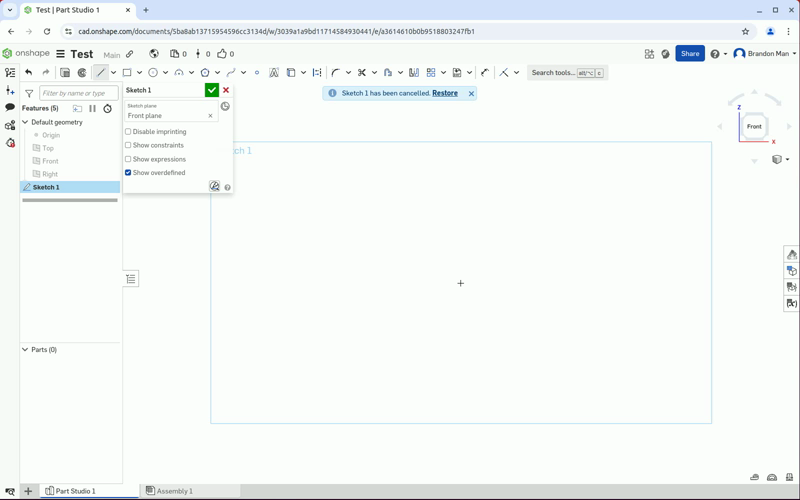
click(460, 282)
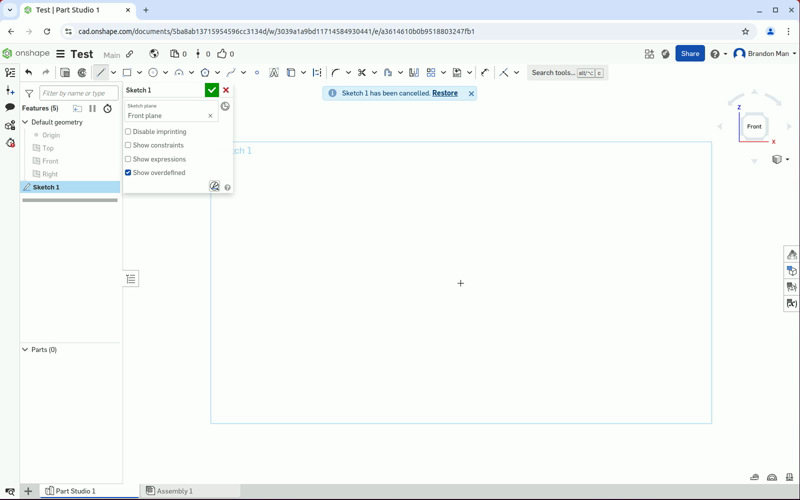
key_up(shift)
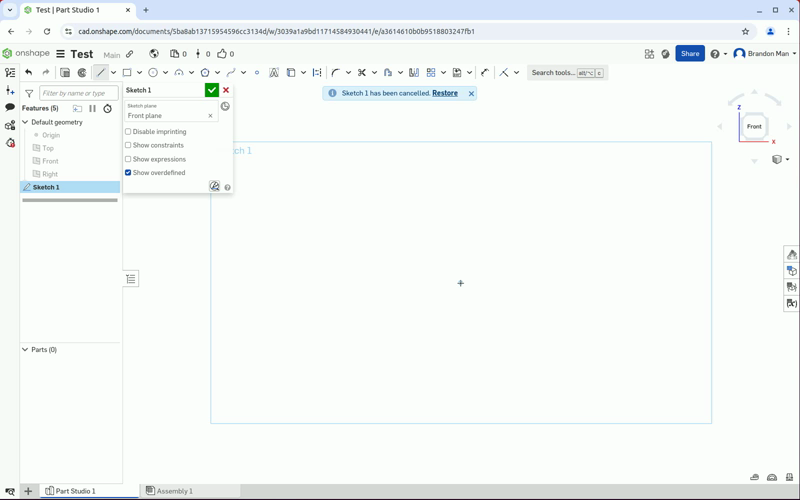
key_down(shift)
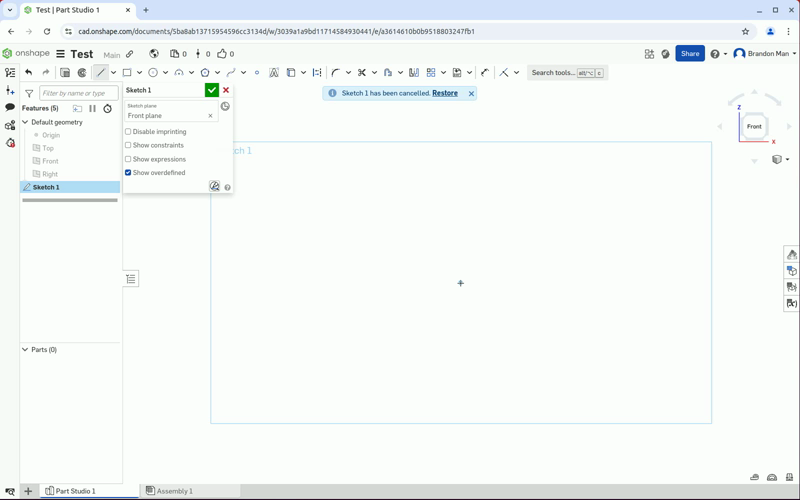
mouse_move(573, 282)
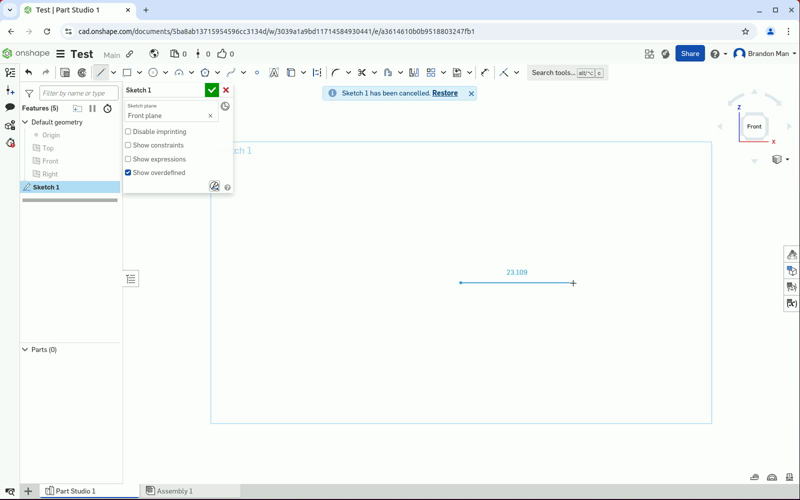
click(573, 282)
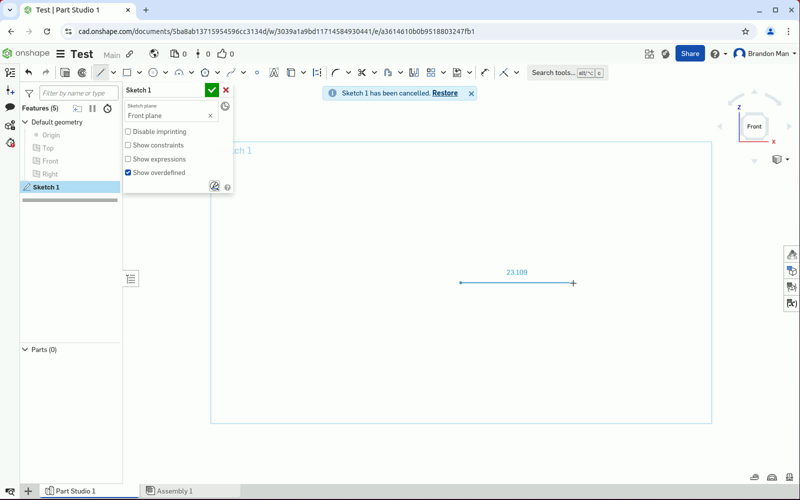
key_up(shift)
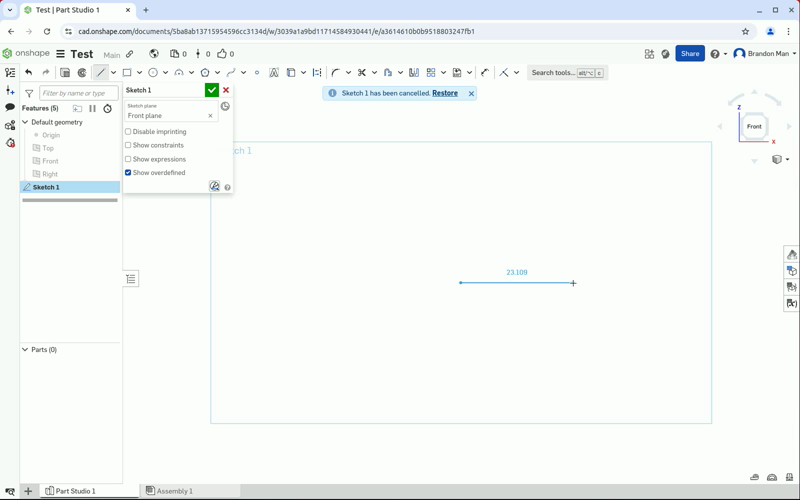
key_down(shift)
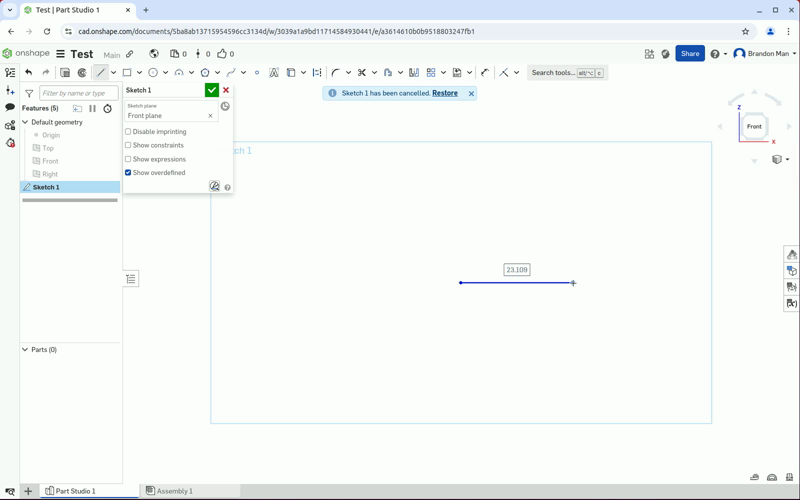
mouse_move(589, 282)
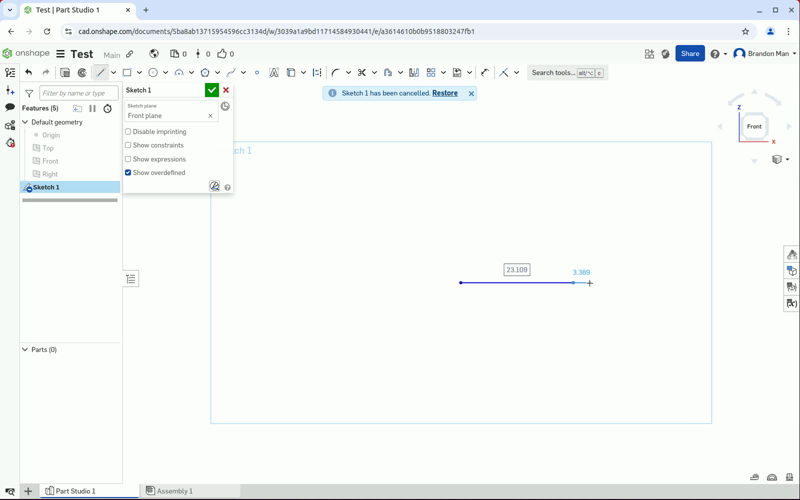
mouse_move(573, 254)
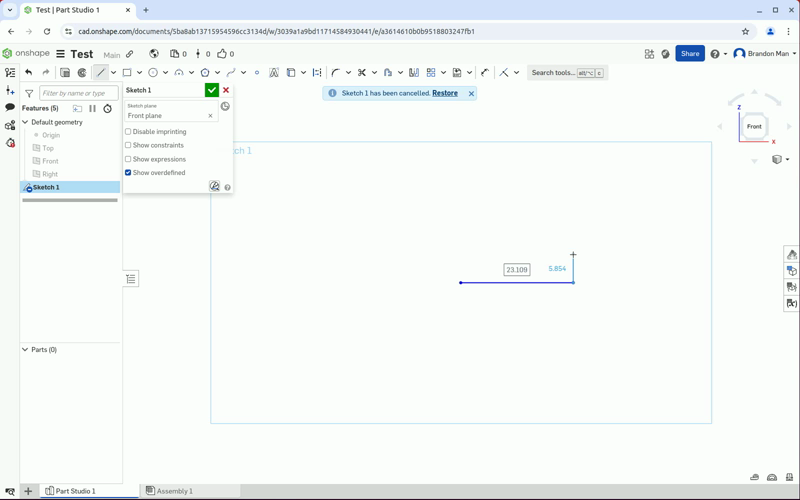
click(573, 254)
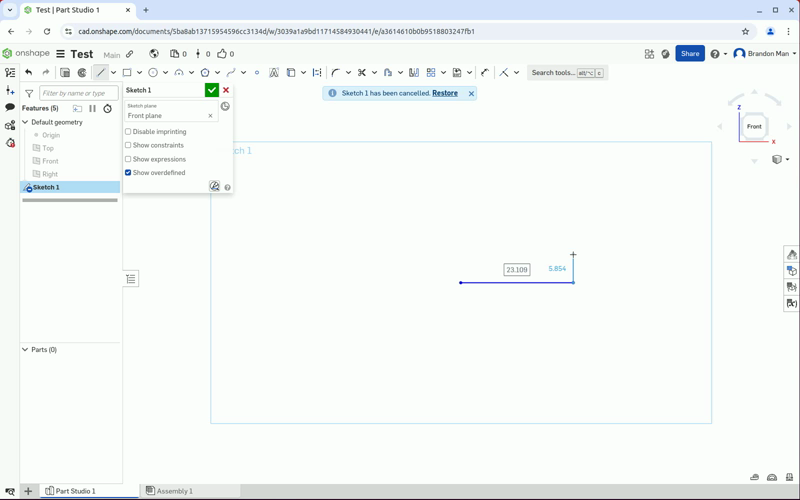
key_up(shift)
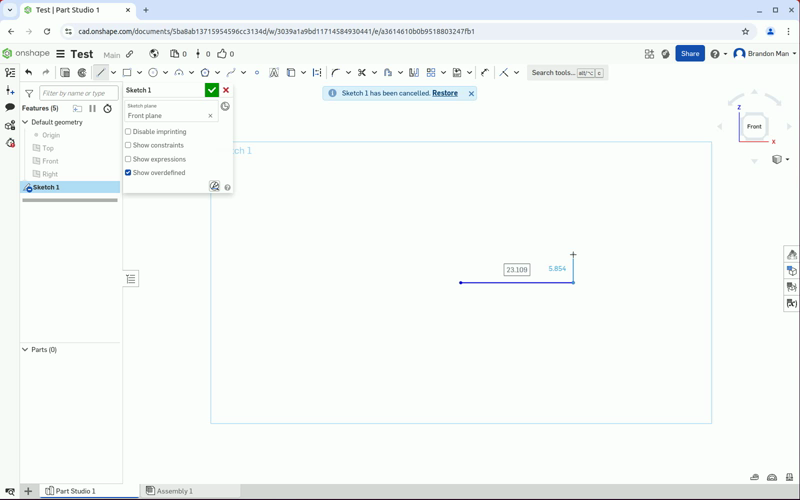
key_down(shift)
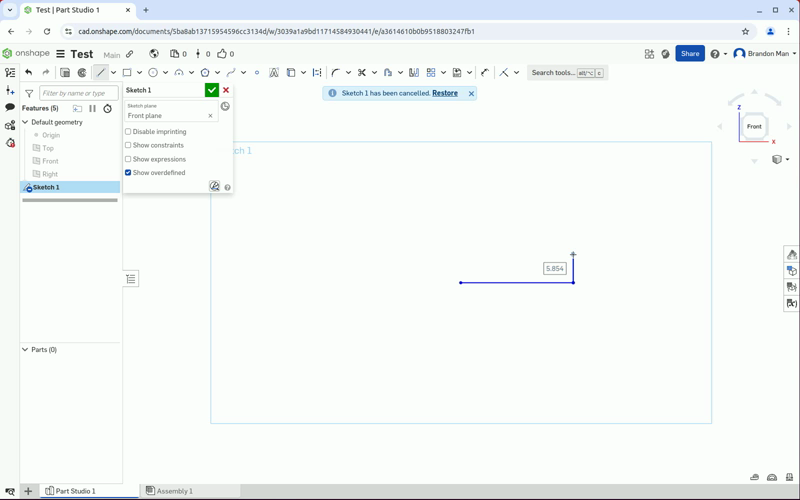
mouse_move(503, 254)
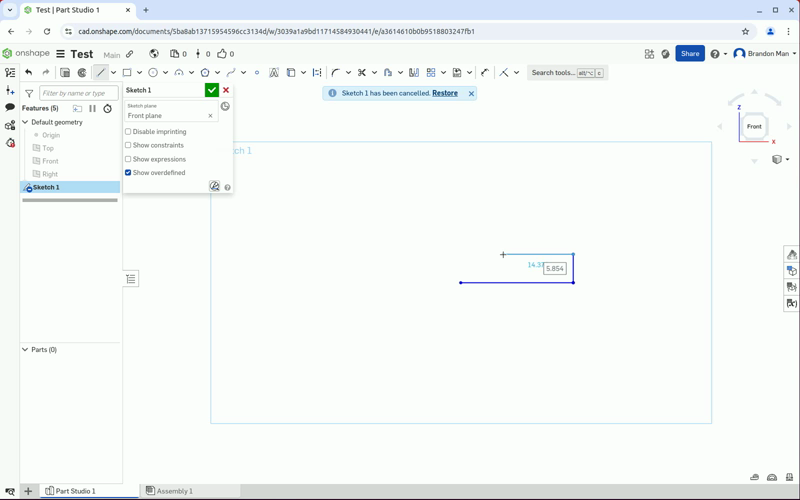
click(503, 254)
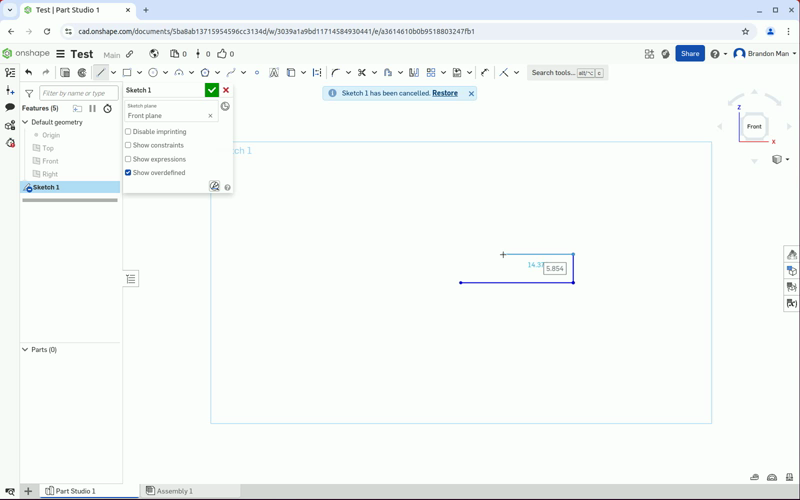
key_up(shift)
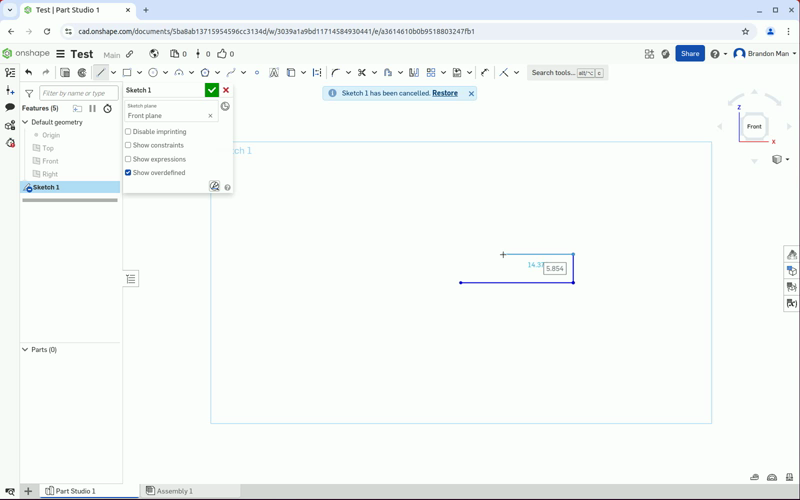
key_down(shift)
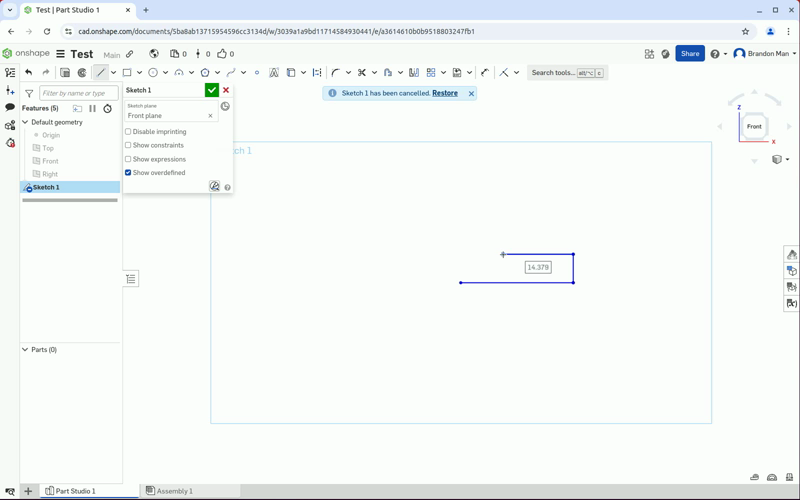
mouse_move(533, 254)
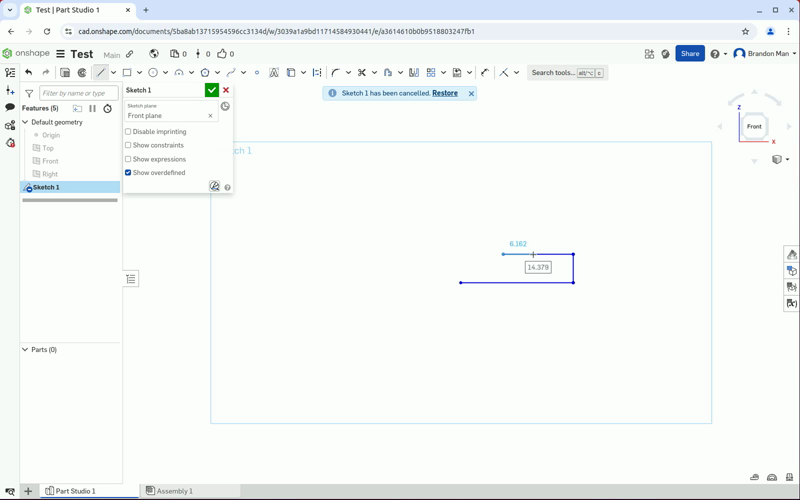
mouse_move(460, 254)
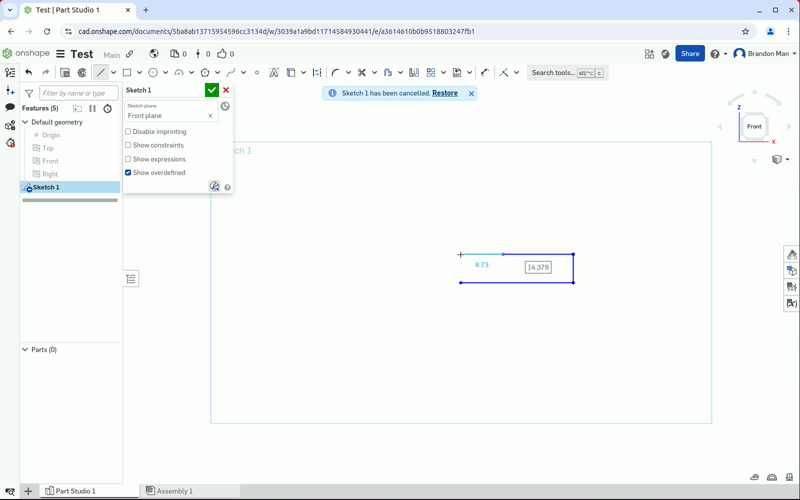
click(460, 254)
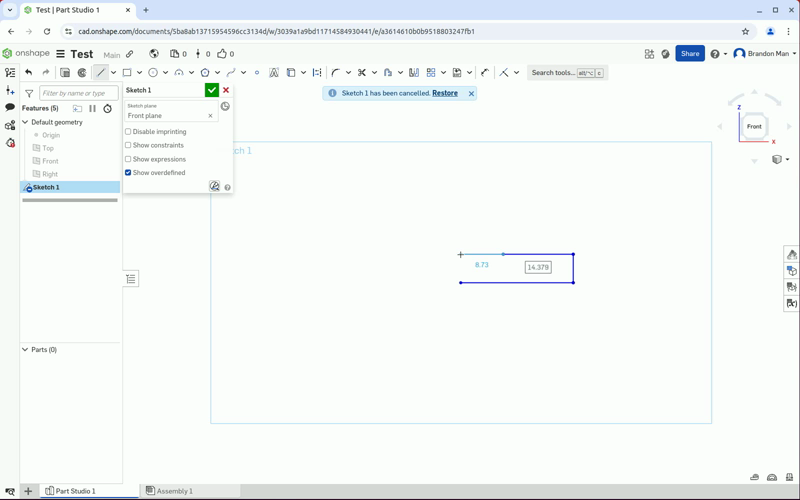
key_up(shift)
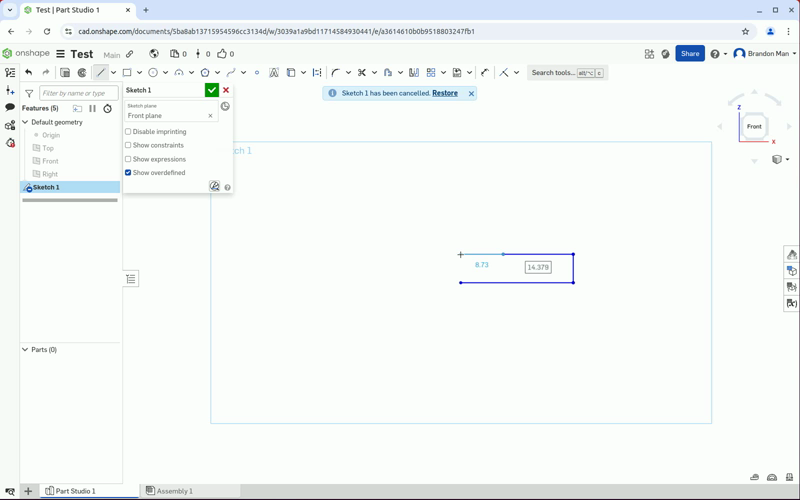
mouse_move(490, 254)
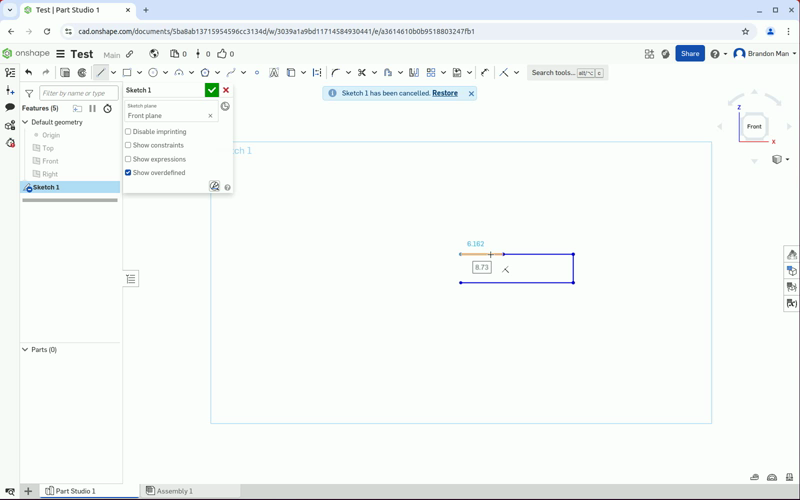
key_down(shift)
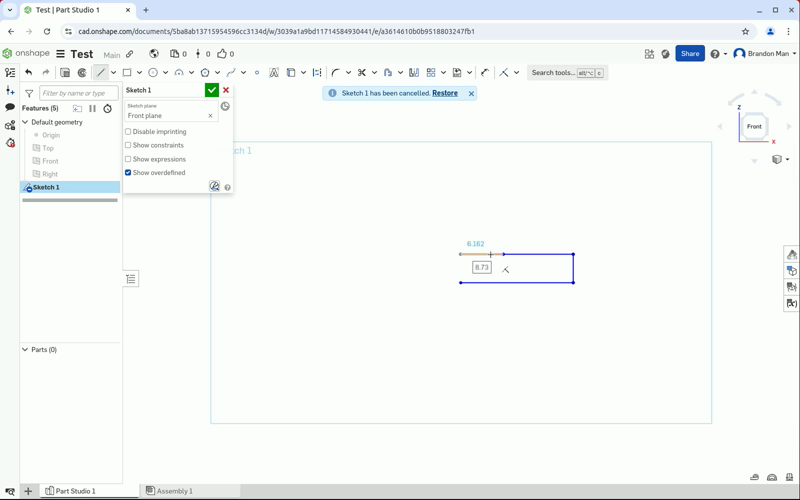
mouse_move(460, 282)
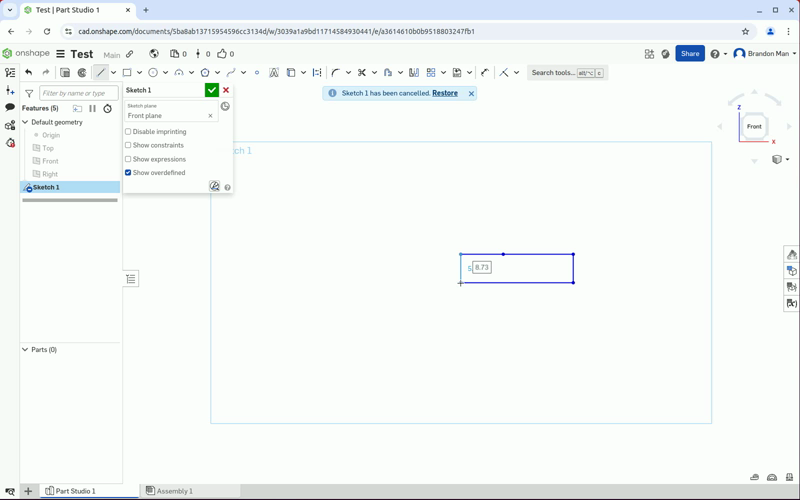
key_up(shift)
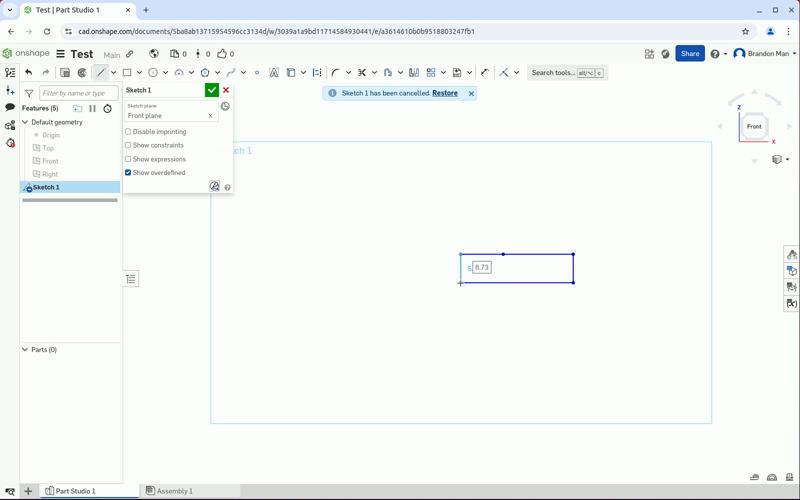
click(460, 282)
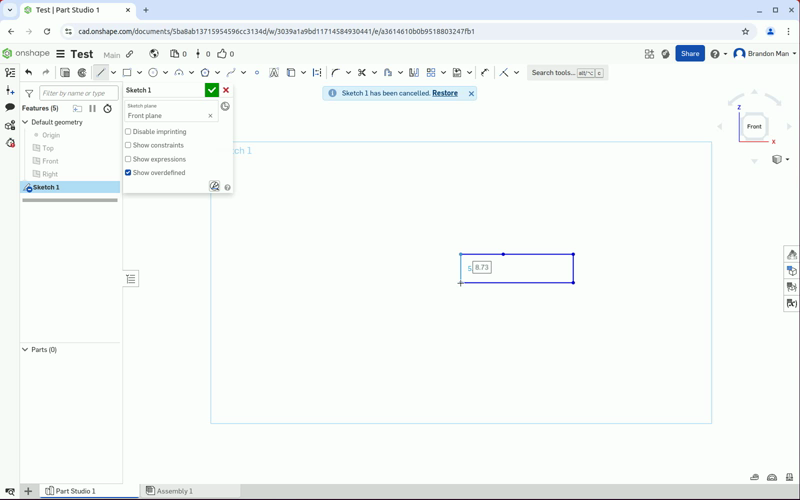
key(esc)
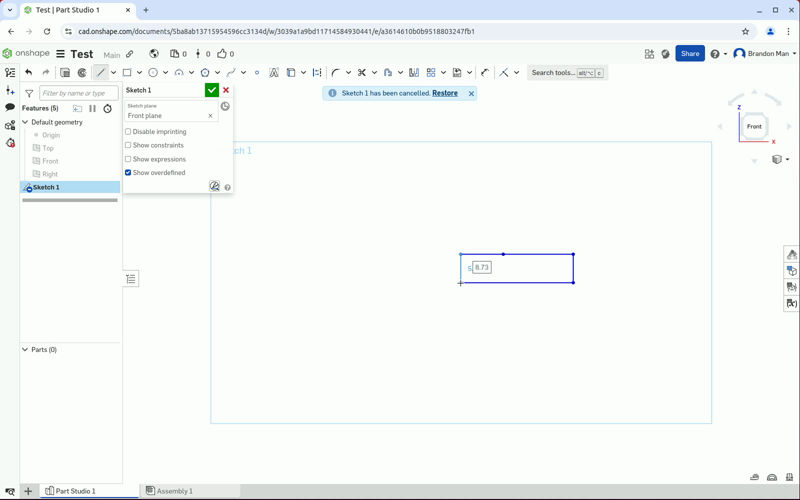
mouse_move(474, 270)
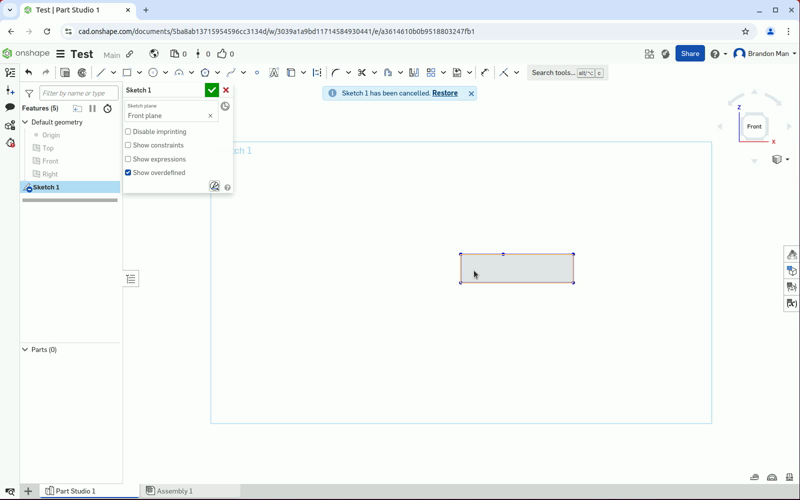
click(474, 270)
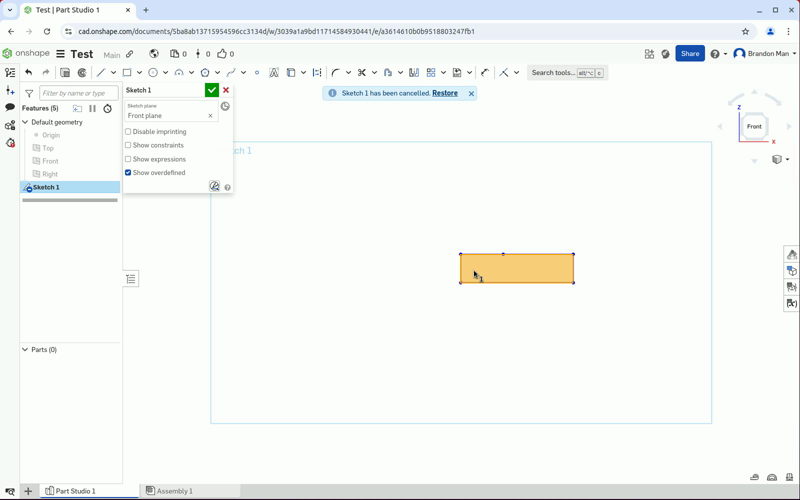
mouse_move(73, 352)
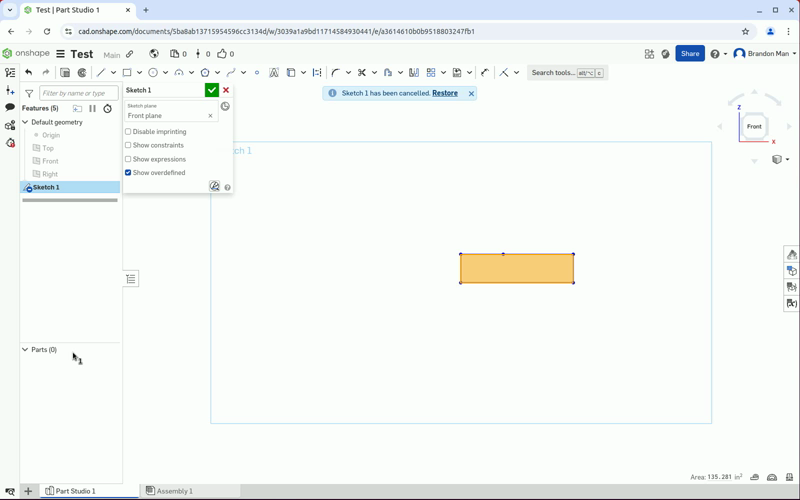
key(shift+y)
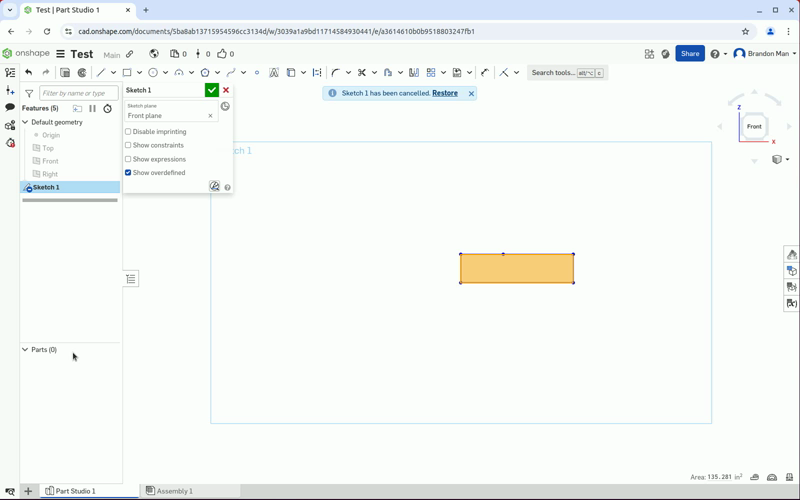
key(shift+e)
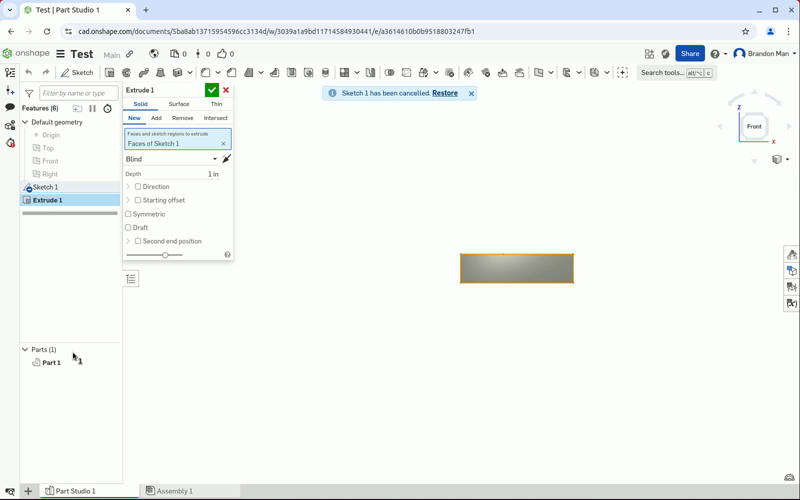
mouse_move(143, 106)
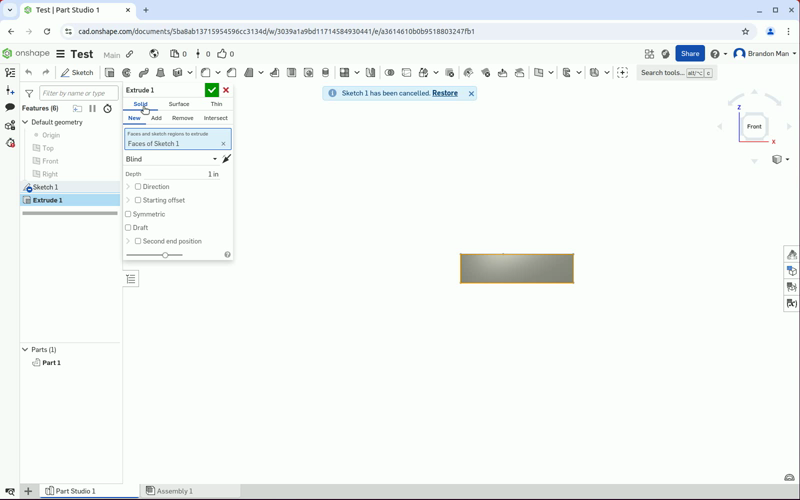
click(143, 106)
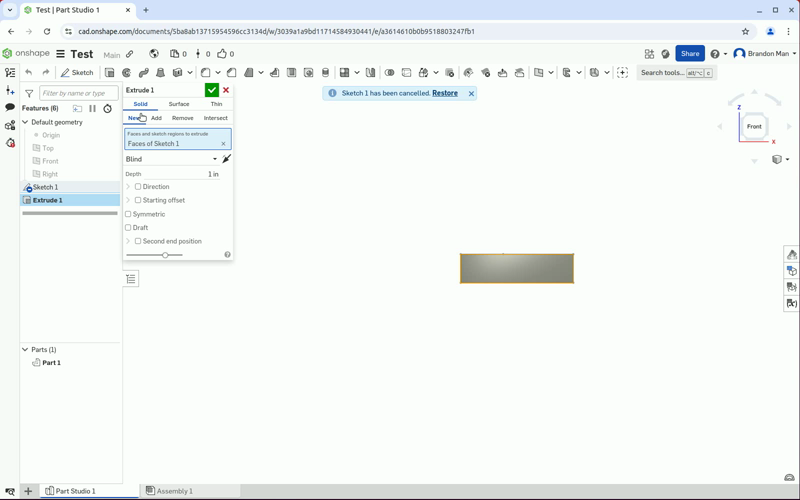
mouse_move(137, 120)
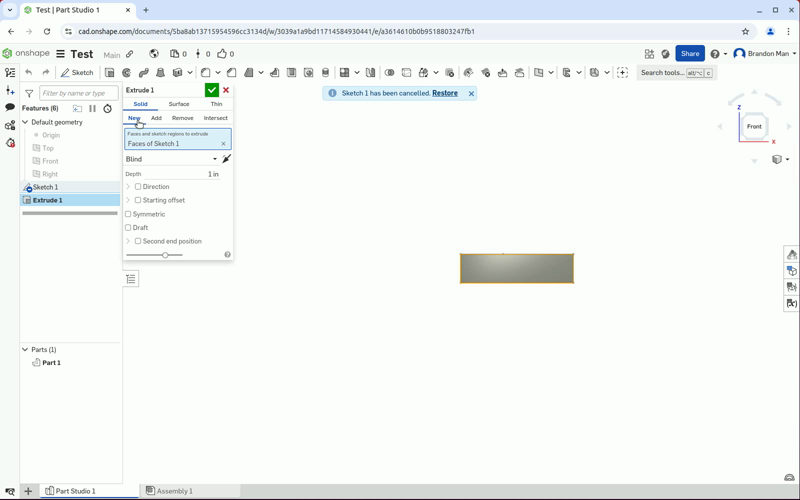
click(137, 120)
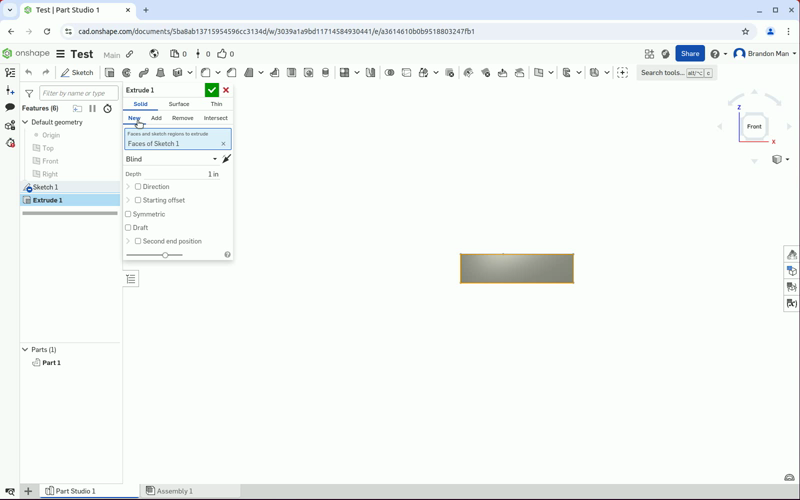
key(tab, 4)
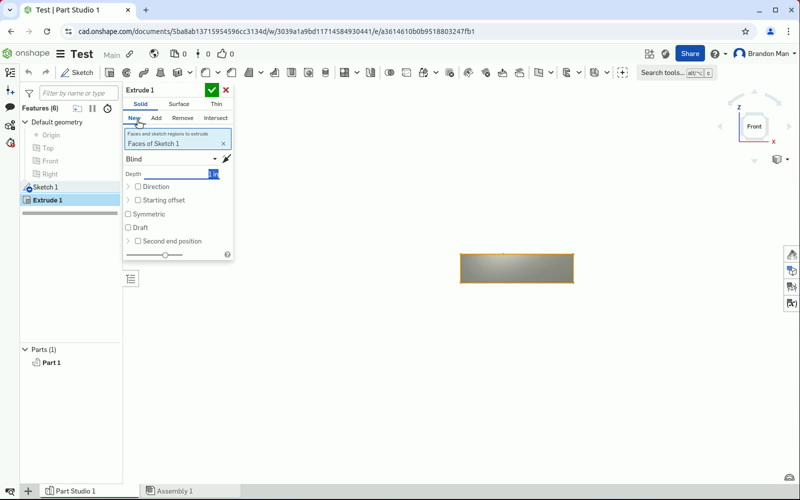
text(11.554)
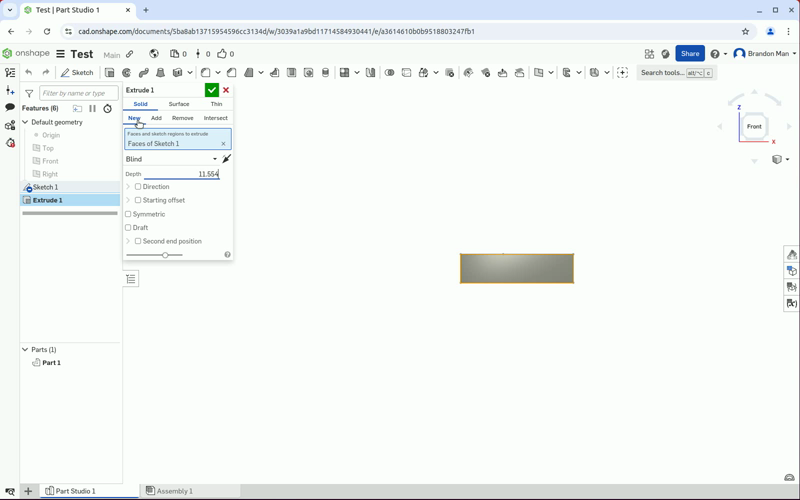
key(enter)
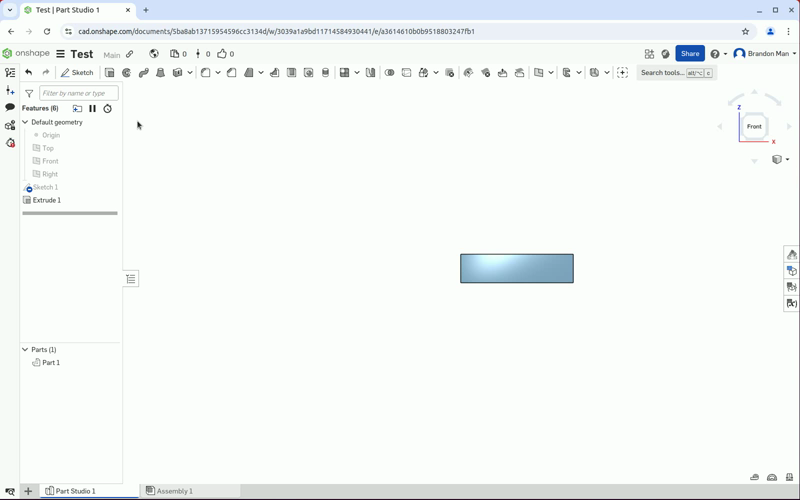
key(shift+h)
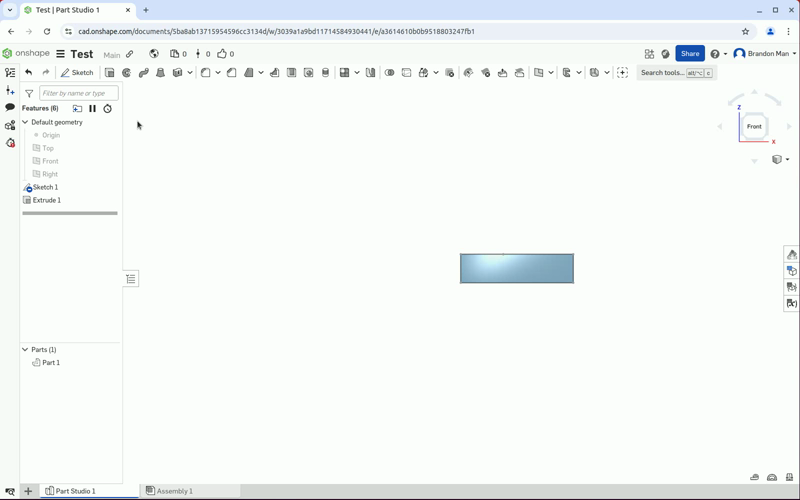
key(shift+h)
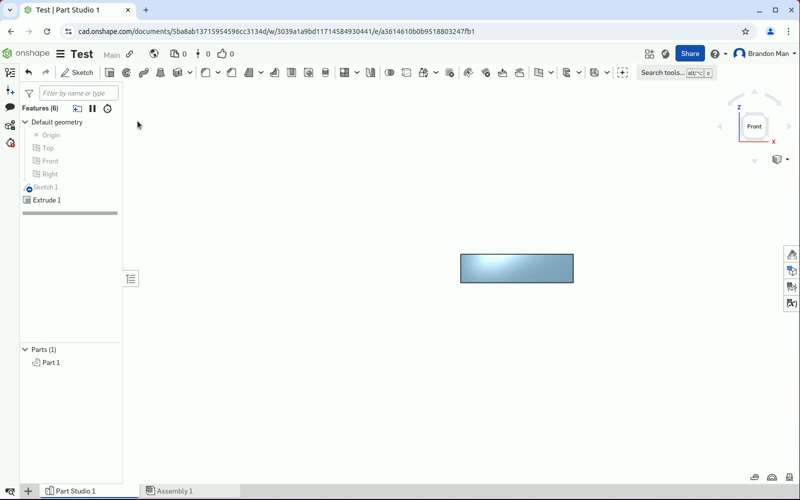
mouse_move(73, 189)
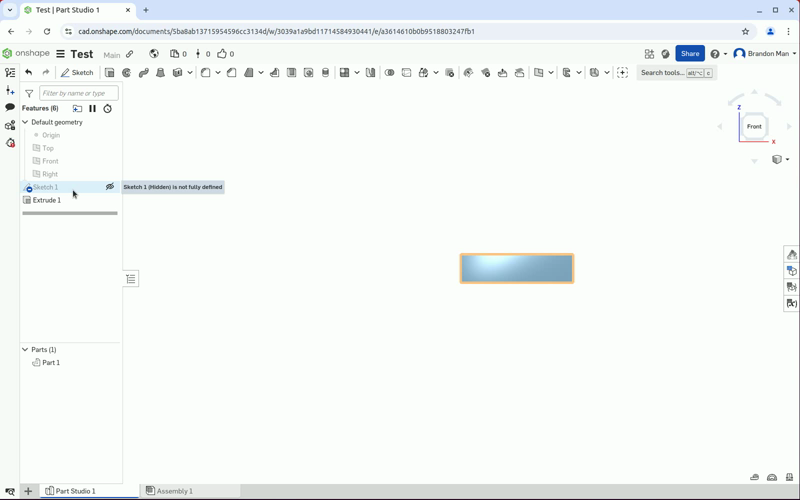
click(73, 189)
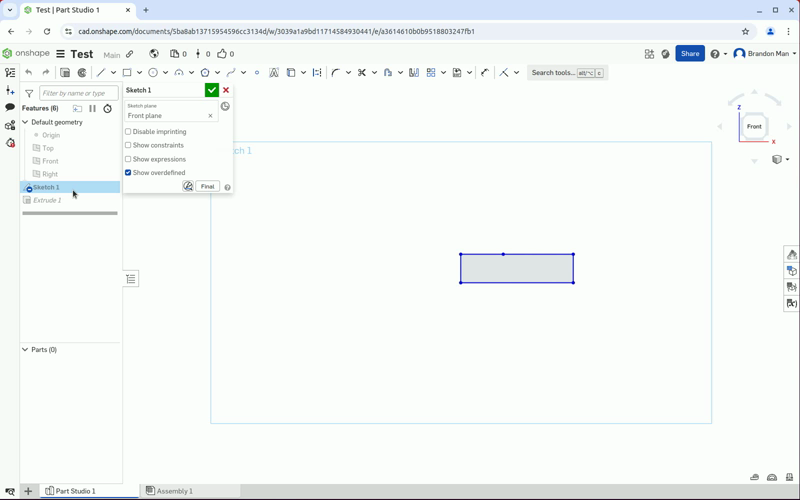
mouse_move(229, 92)
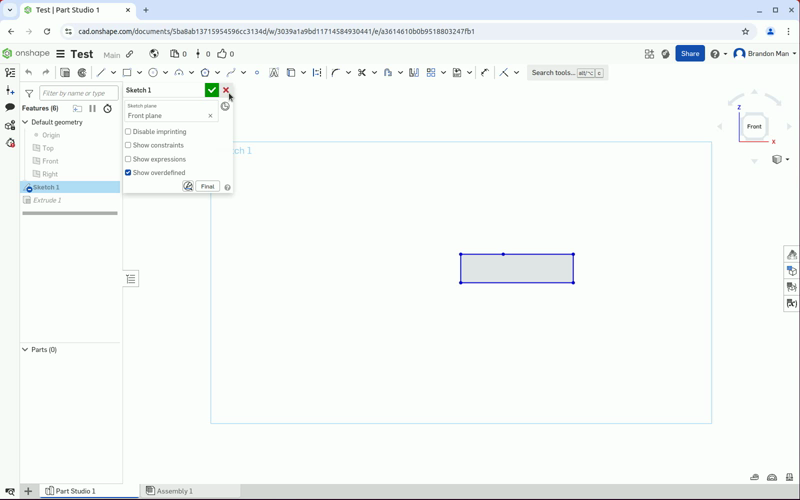
click(229, 92)
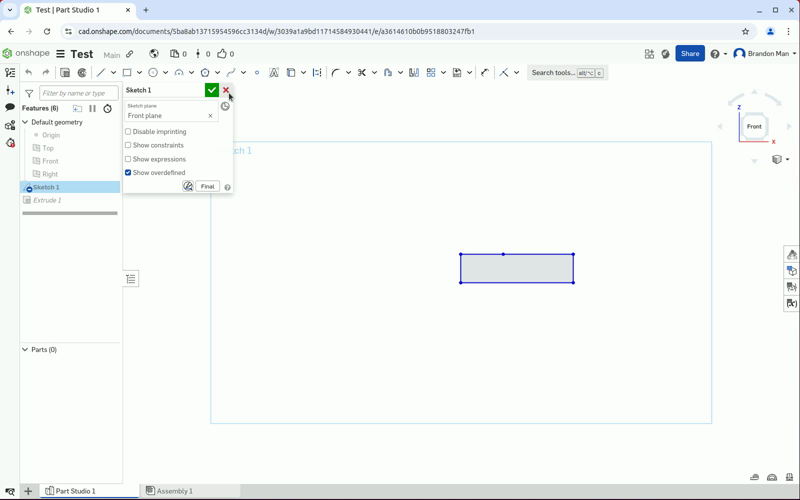
key(shift+s)
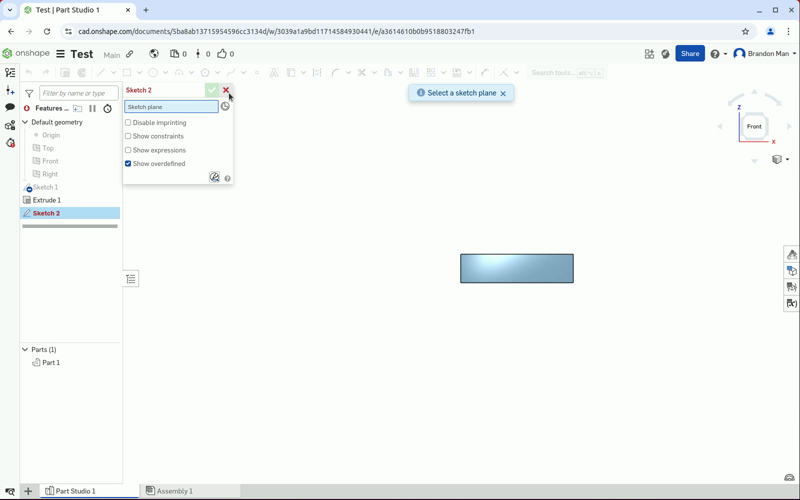
mouse_move(73, 163)
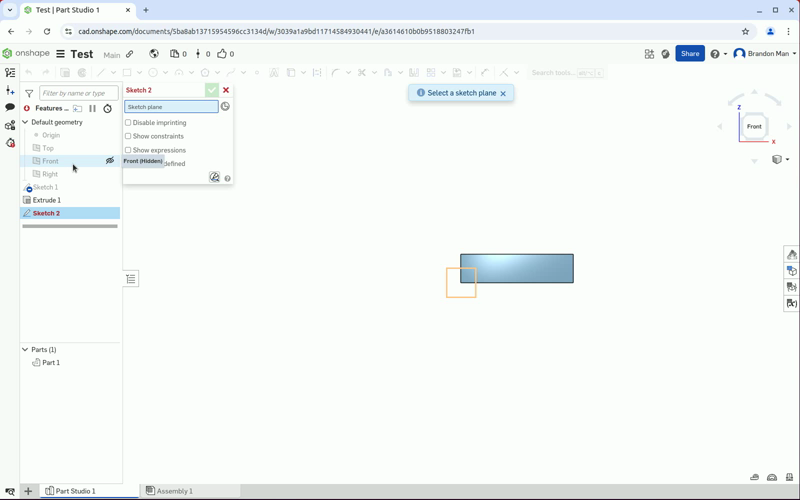
click(73, 163)
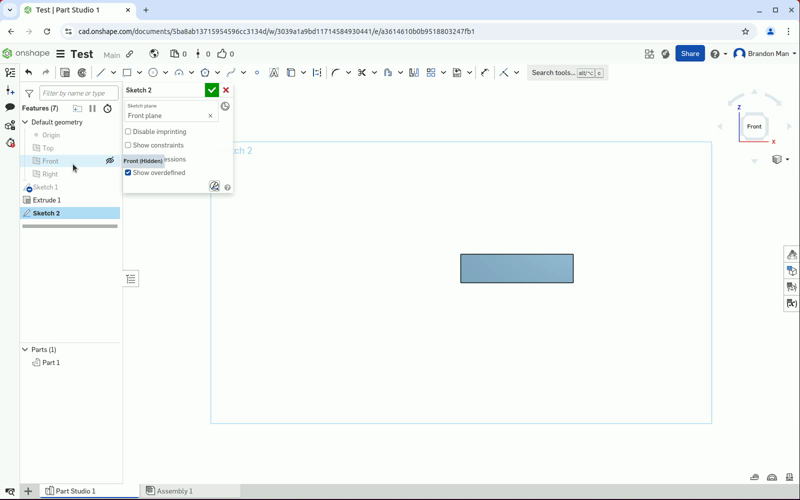
mouse_move(73, 352)
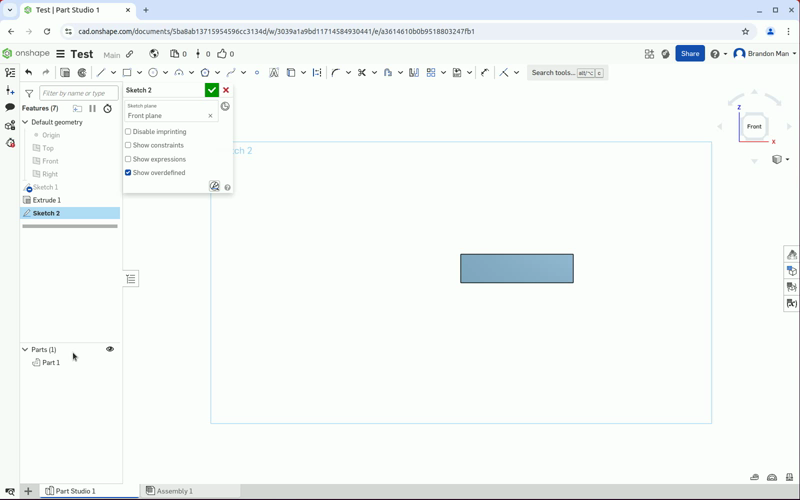
key(y)
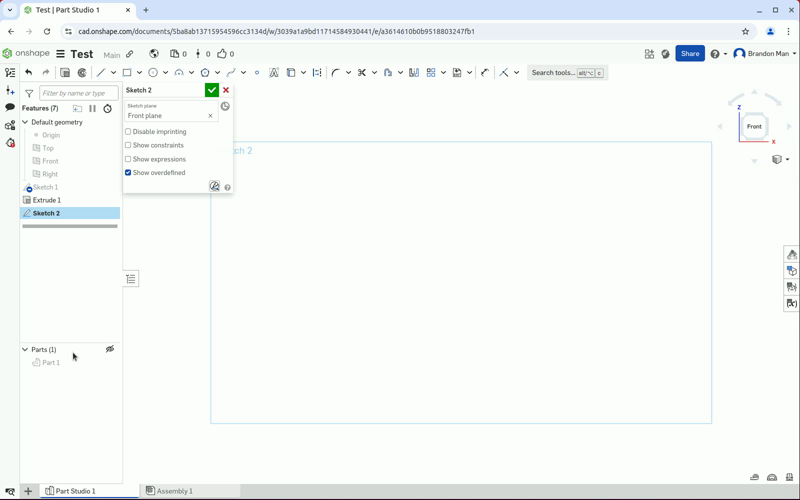
key(l)
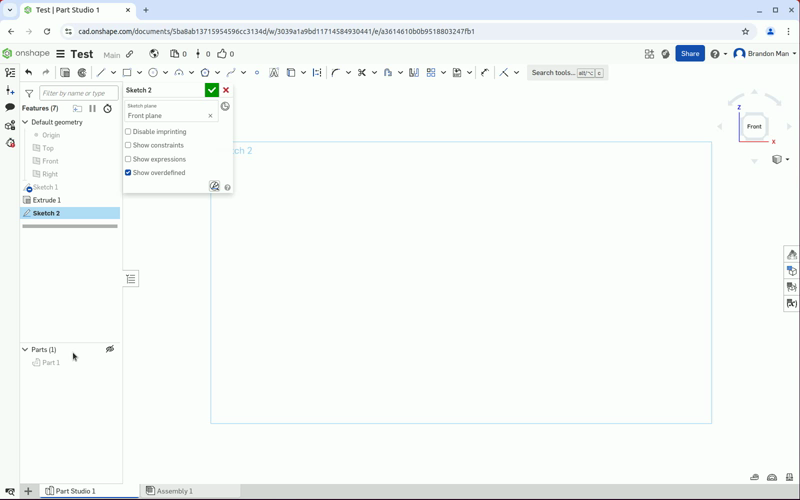
key_down(shift)
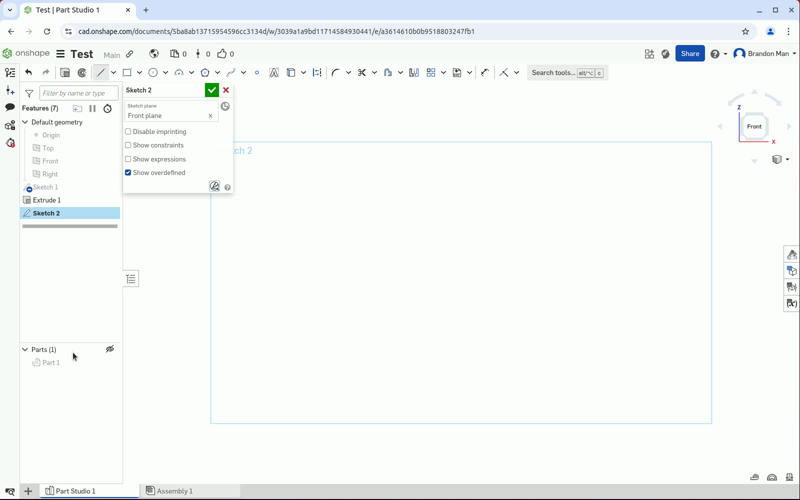
mouse_move(460, 254)
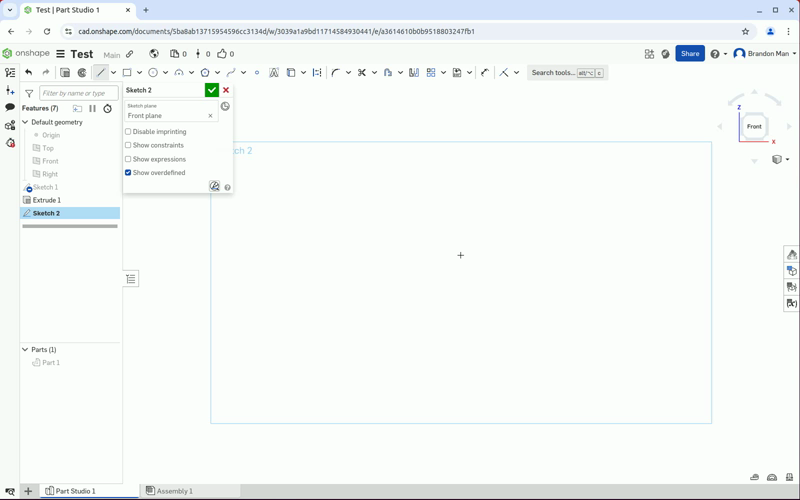
click(460, 254)
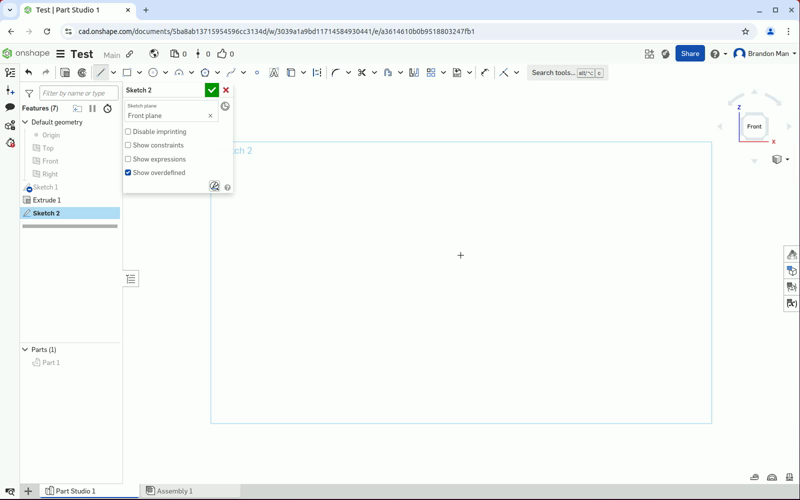
key_up(shift)
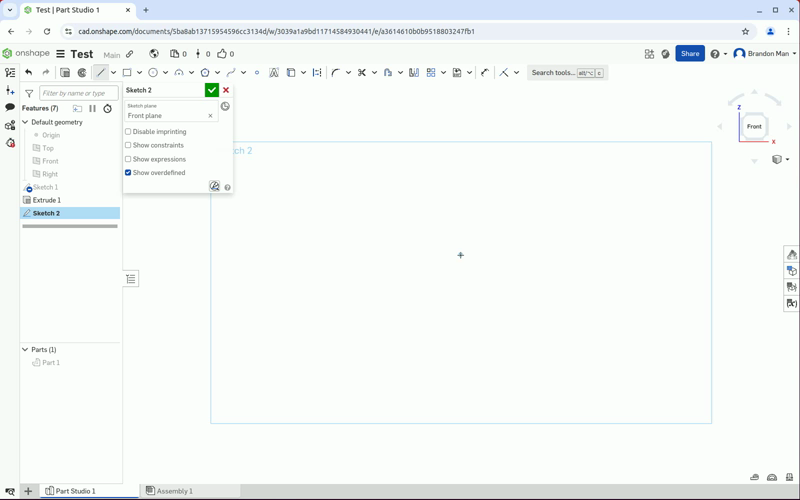
key_down(shift)
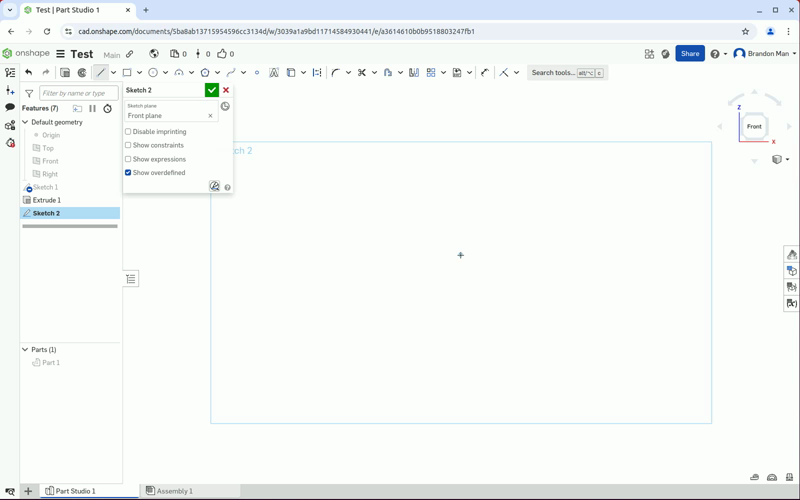
mouse_move(490, 254)
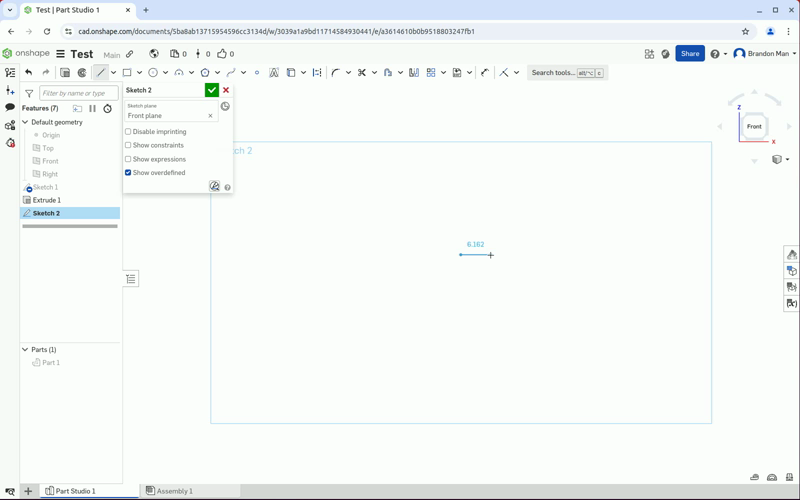
mouse_move(503, 254)
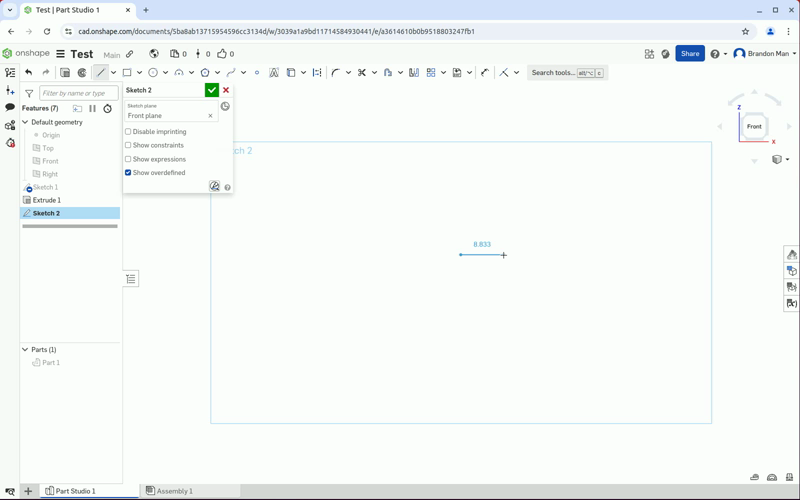
click(503, 254)
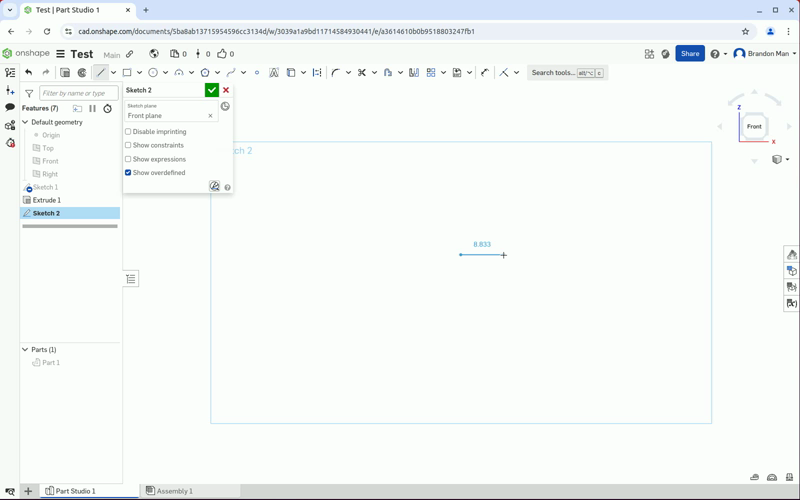
key_up(shift)
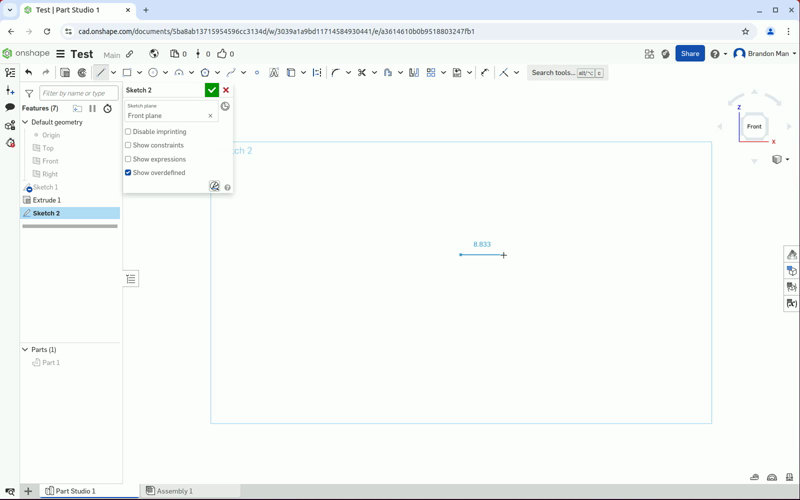
key_down(shift)
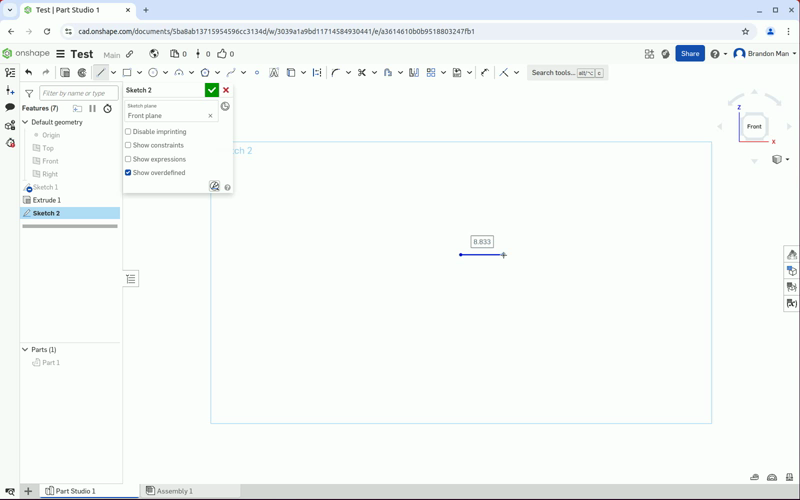
mouse_move(533, 254)
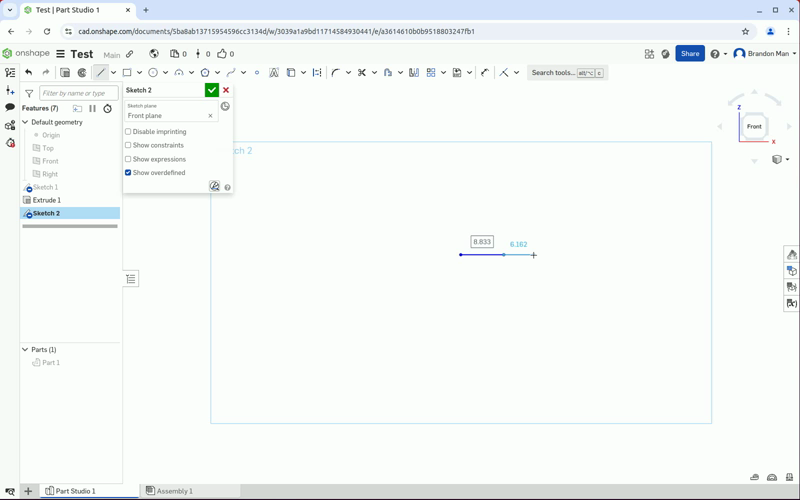
mouse_move(503, 226)
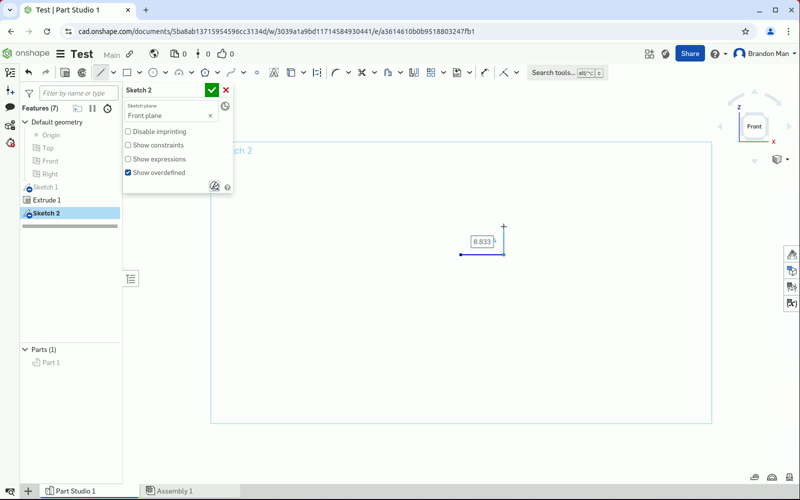
click(503, 226)
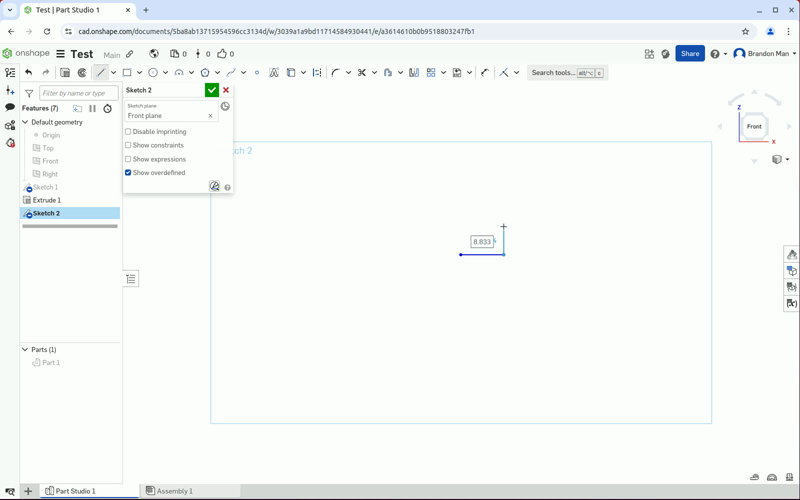
key_up(shift)
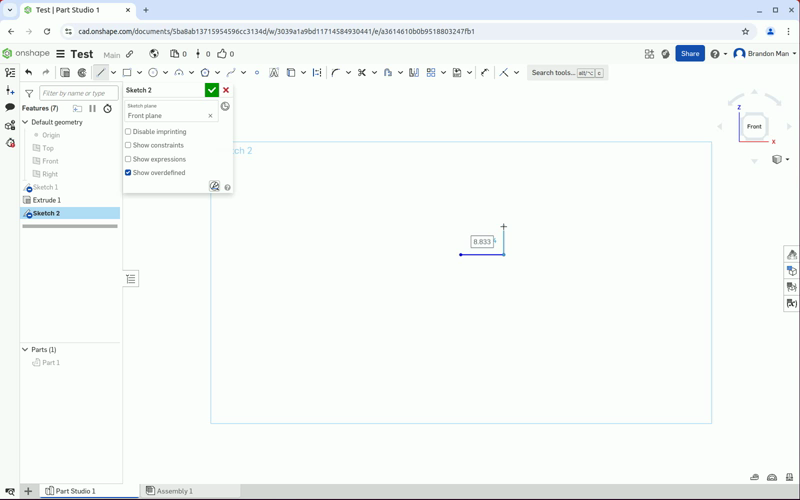
key_down(shift)
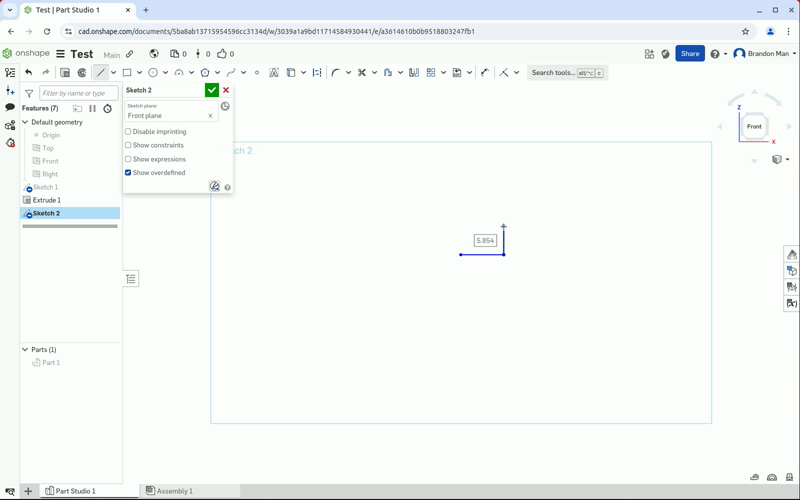
mouse_move(533, 226)
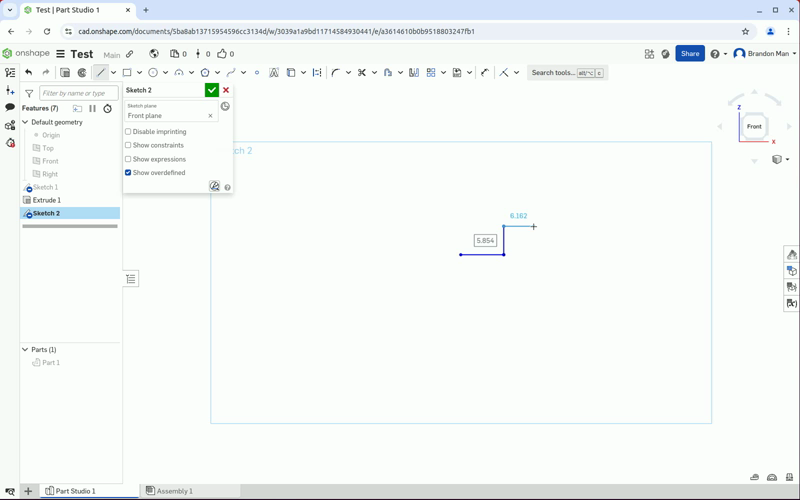
mouse_move(460, 226)
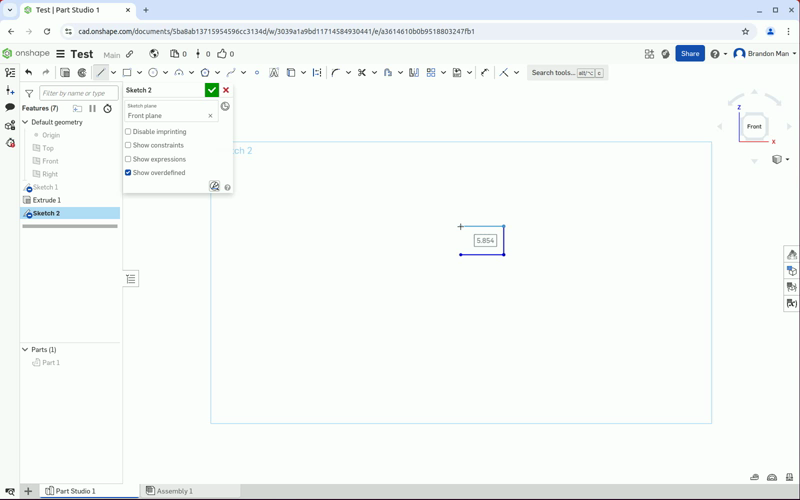
click(460, 226)
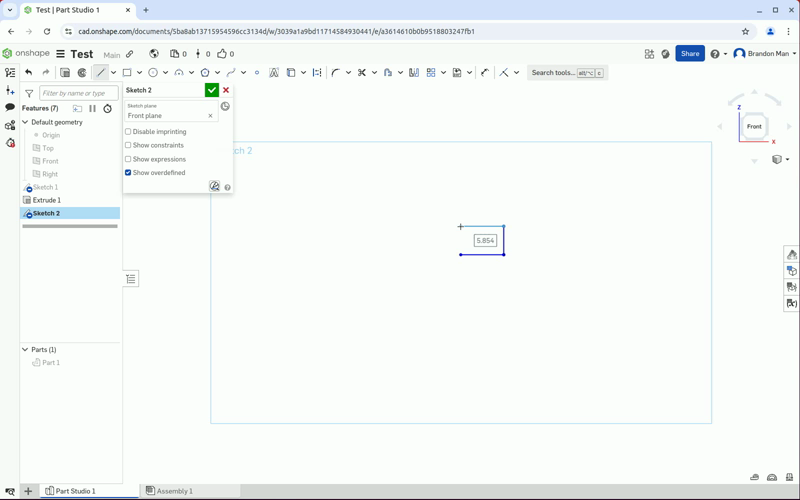
key_up(shift)
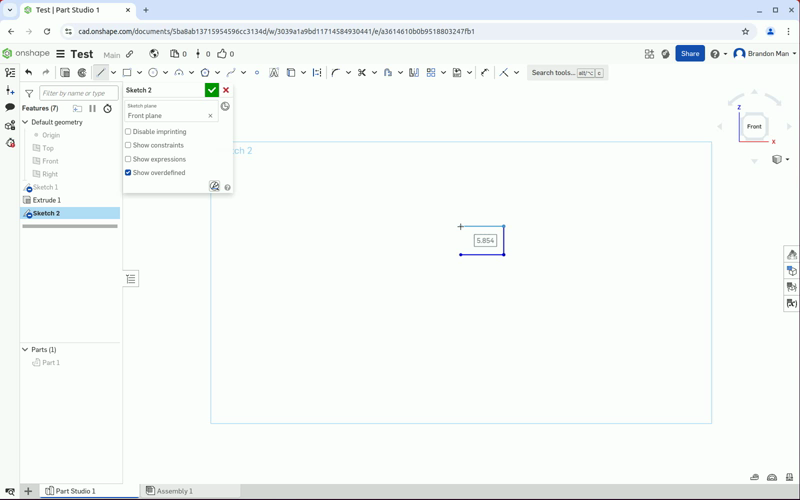
mouse_move(490, 226)
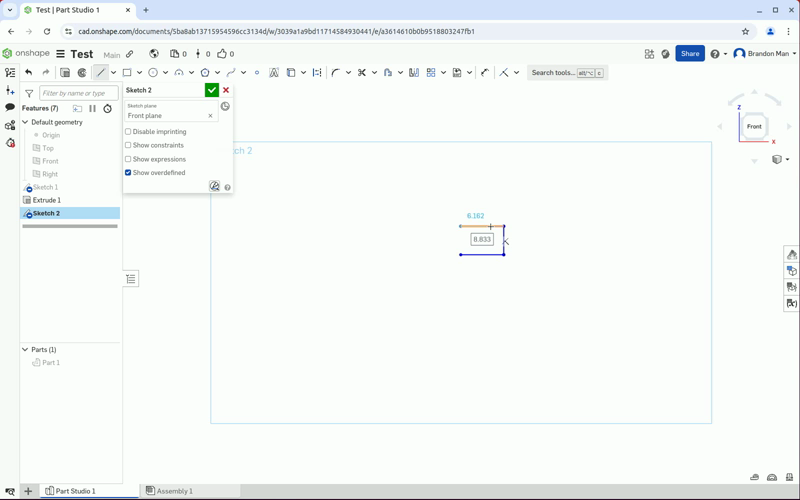
key_down(shift)
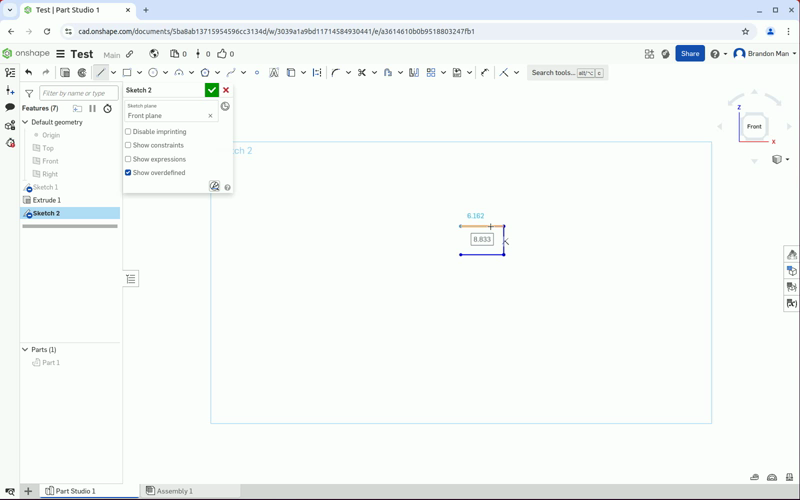
mouse_move(460, 254)
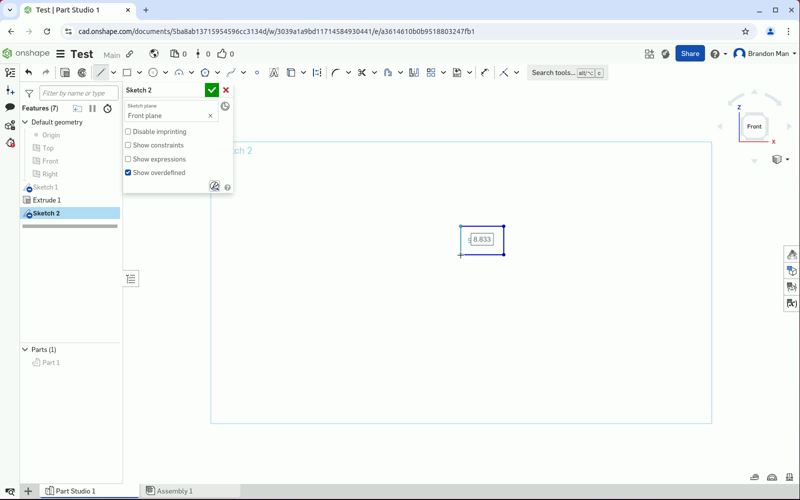
key_up(shift)
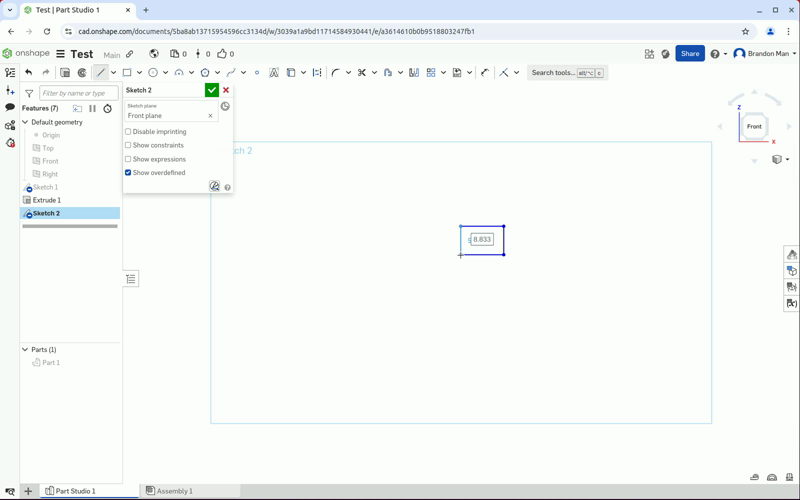
click(460, 254)
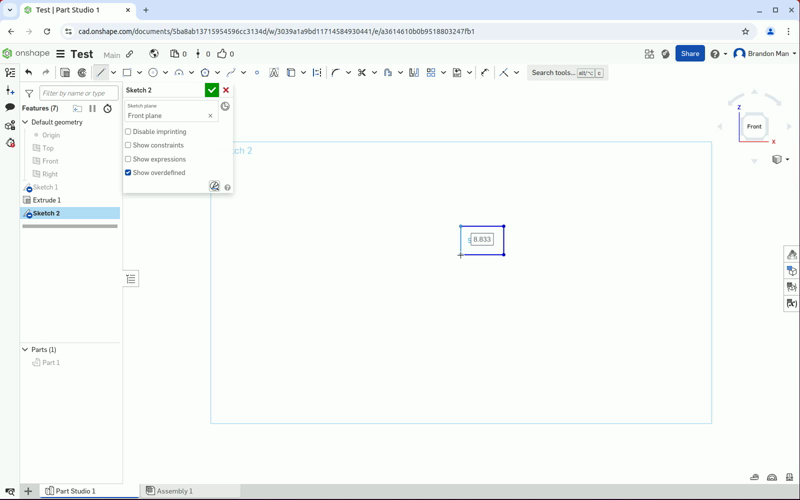
key(esc)
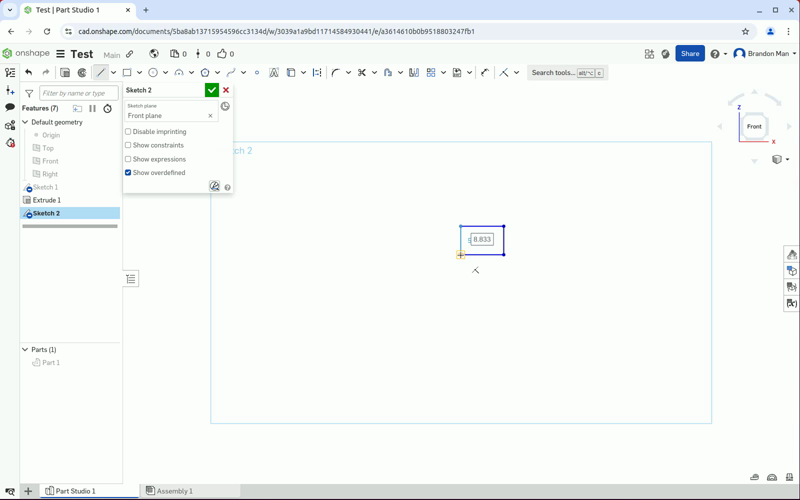
mouse_move(498, 253)
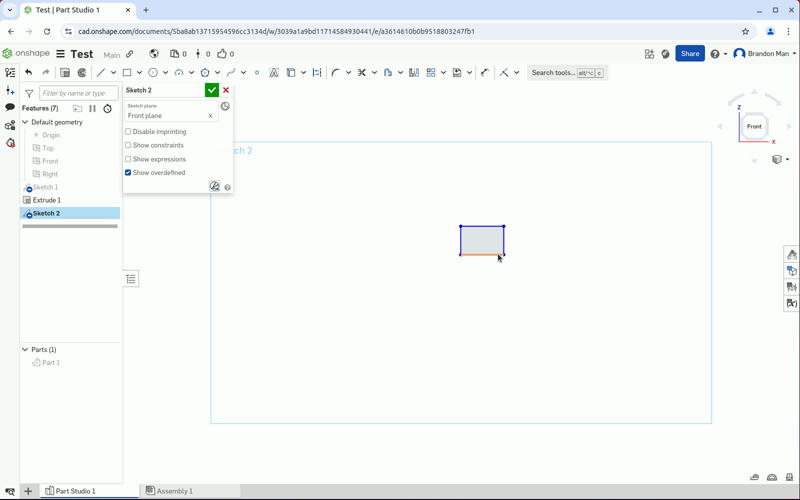
scroll(6)
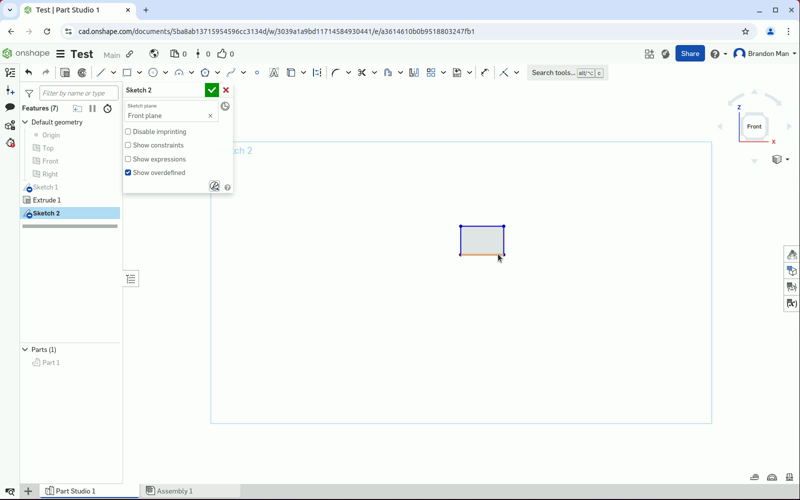
scroll(6)
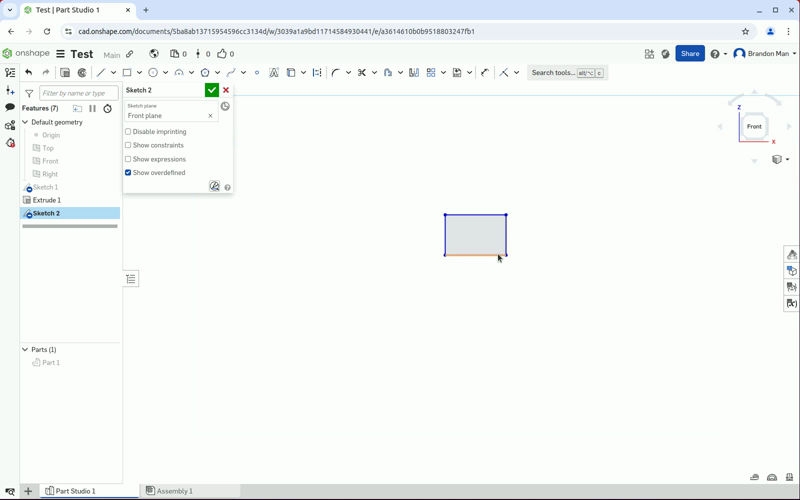
scroll(6)
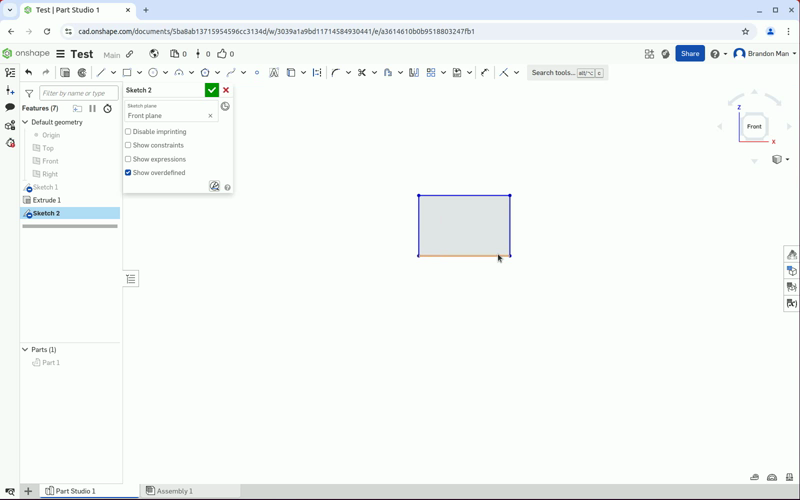
scroll(6)
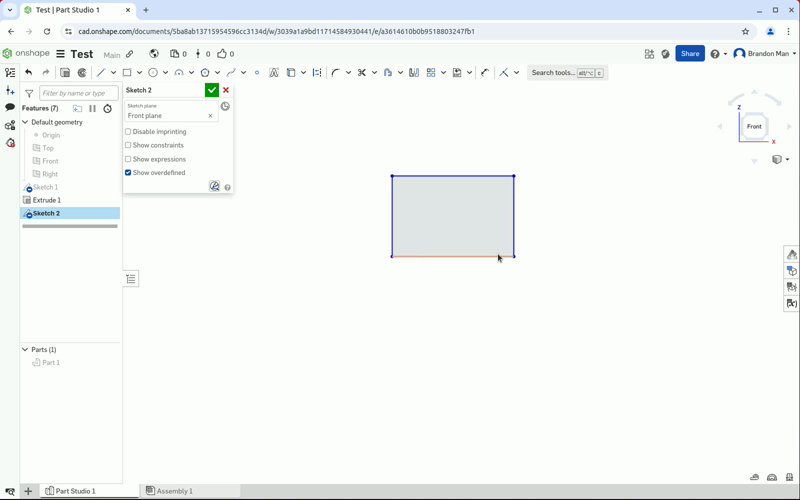
scroll(6)
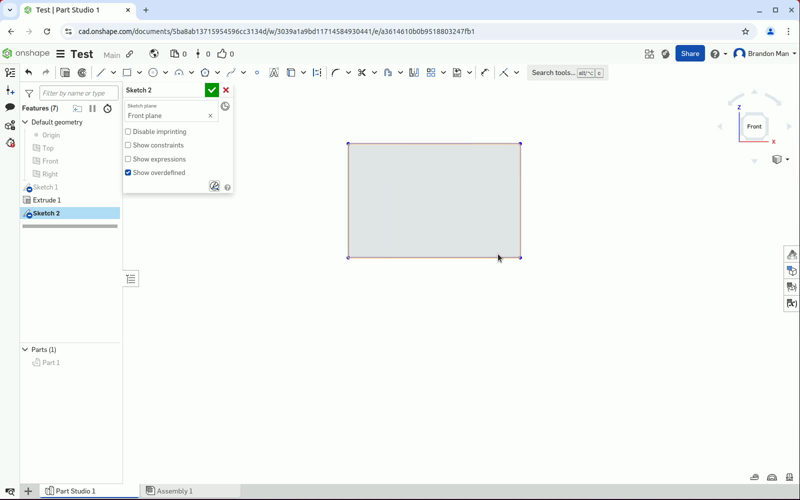
scroll(6)
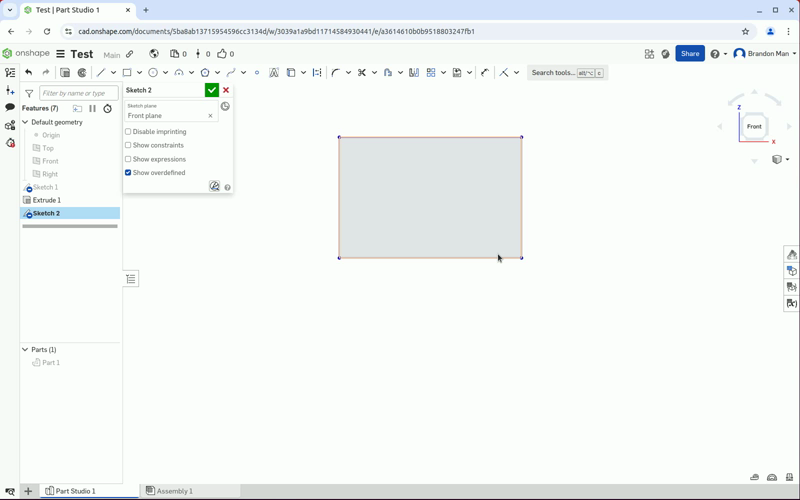
scroll(6)
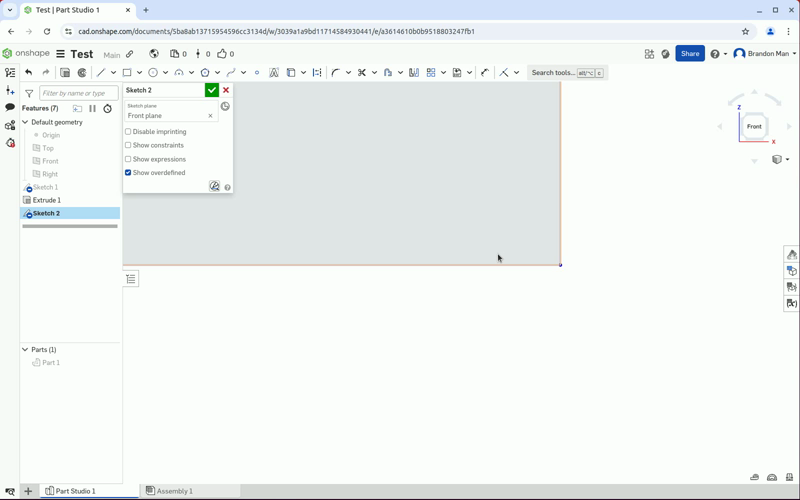
click(498, 253)
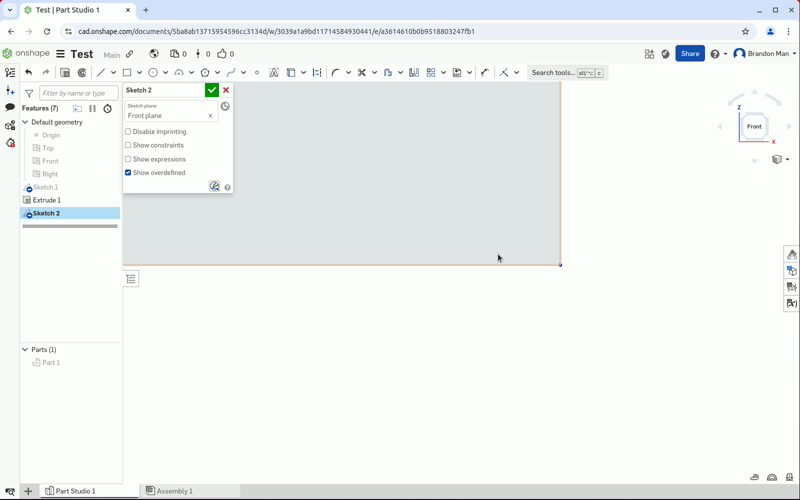
scroll(-6)
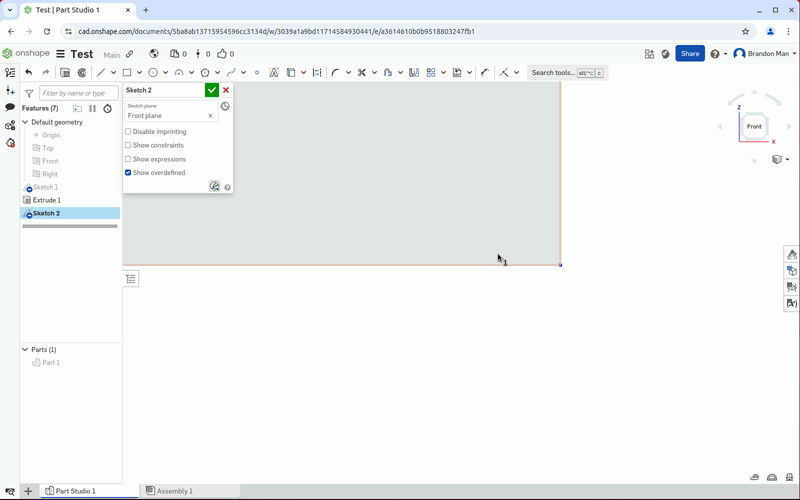
scroll(-6)
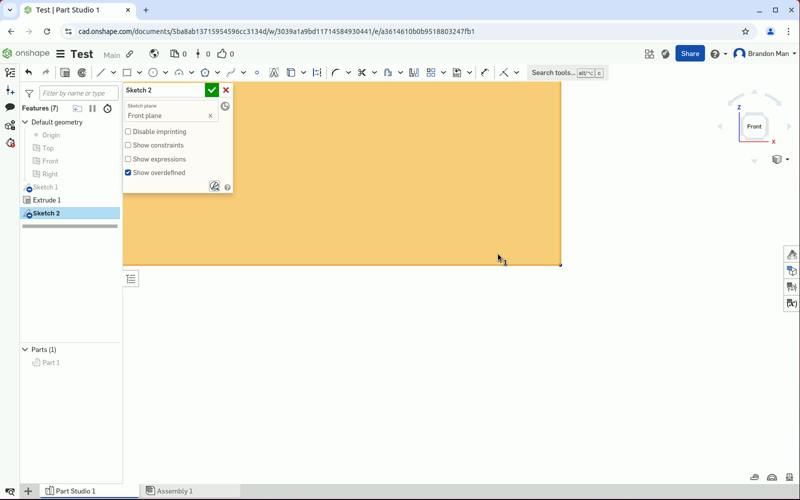
scroll(-6)
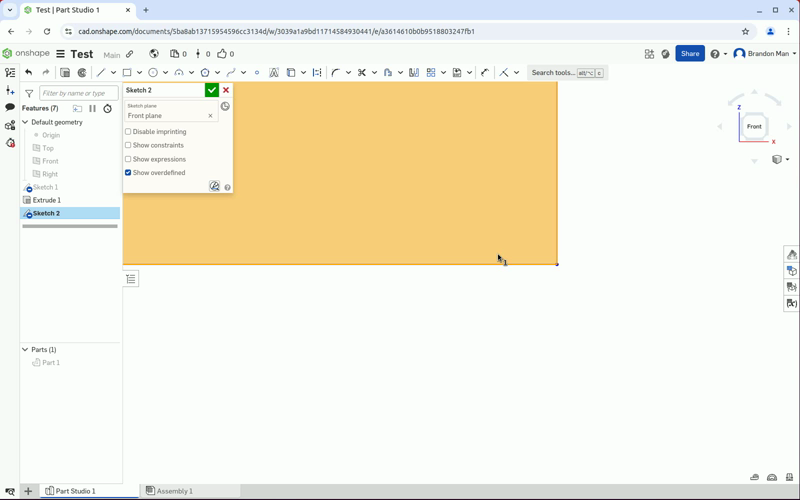
scroll(-6)
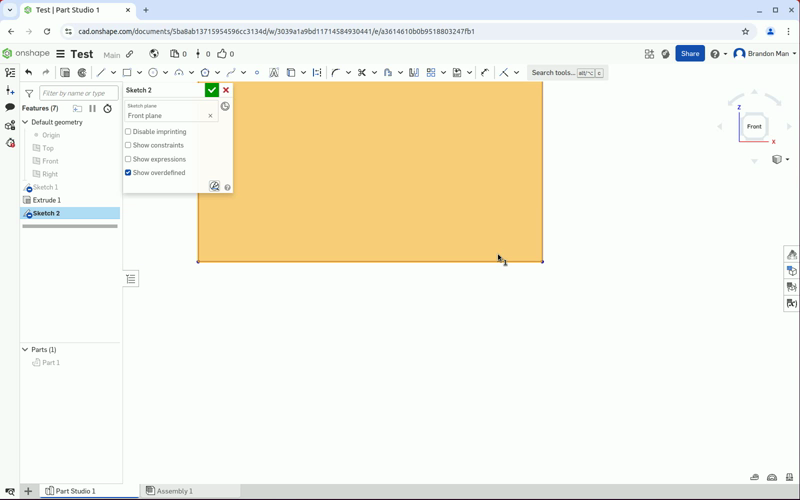
scroll(-6)
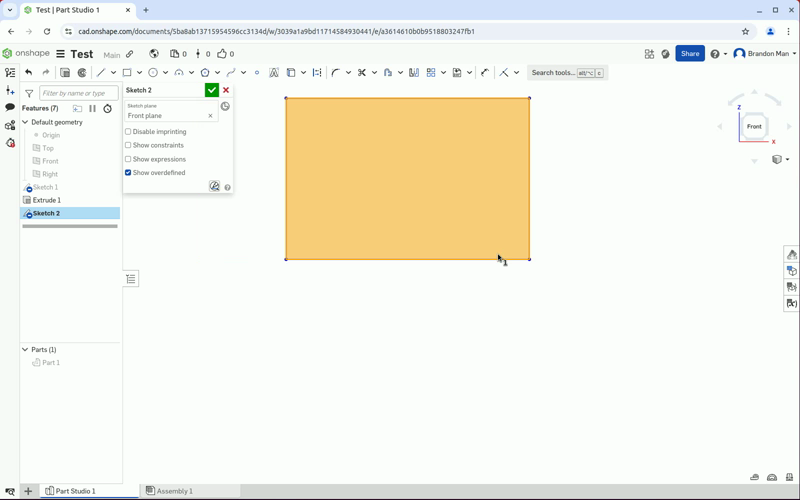
scroll(-6)
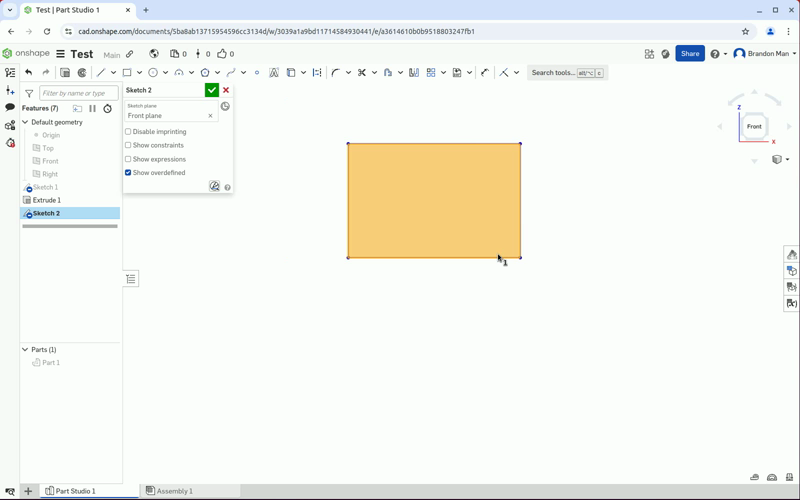
scroll(-6)
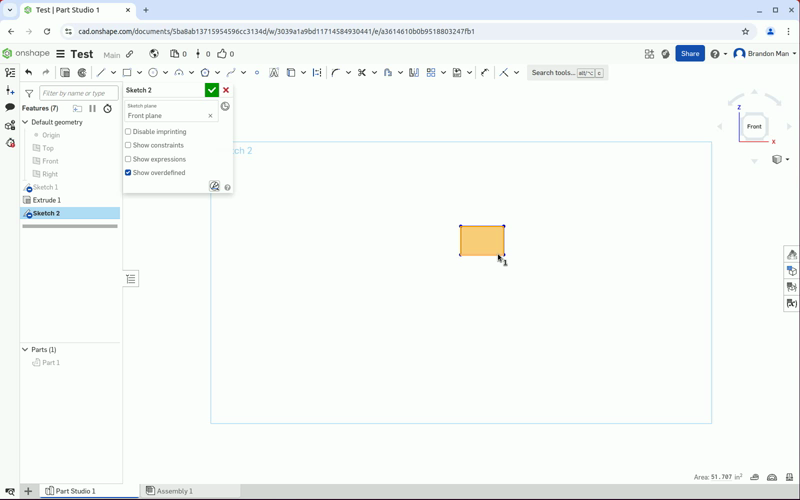
mouse_move(73, 352)
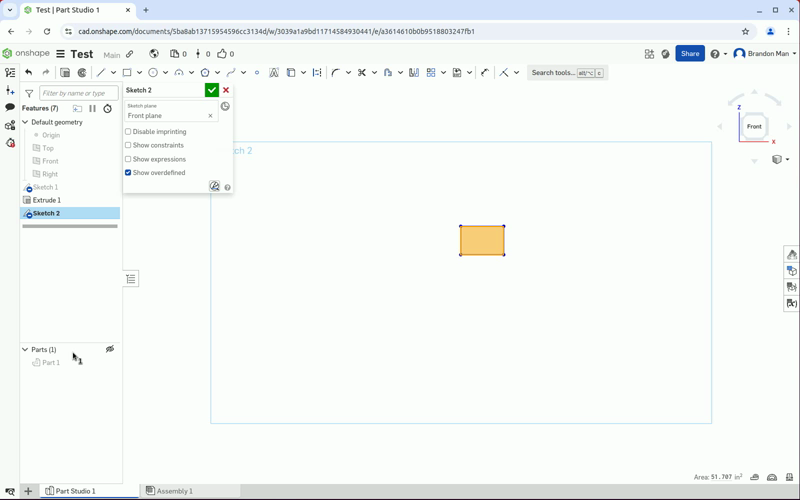
key(shift+y)
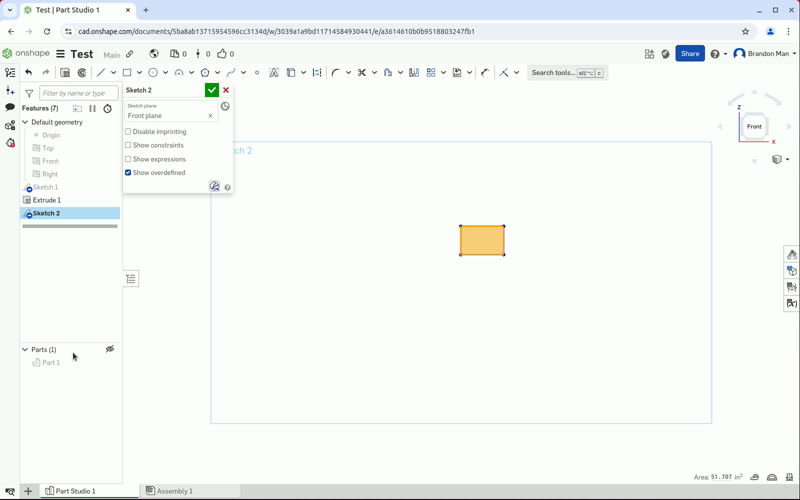
key(shift+e)
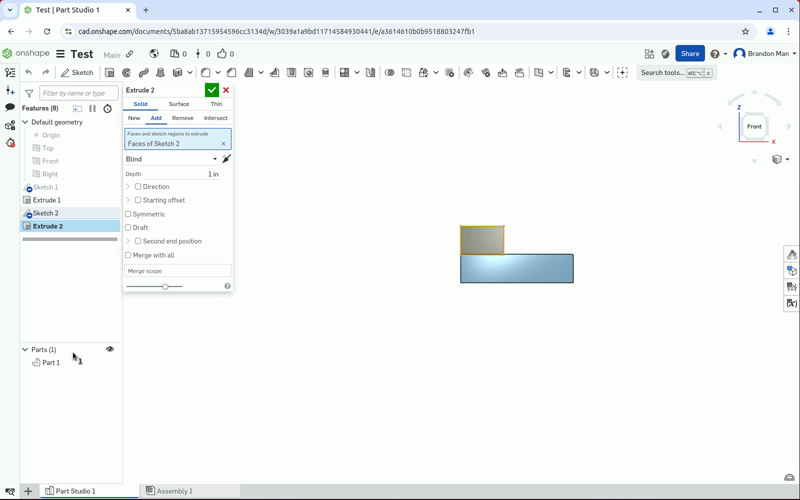
mouse_move(143, 106)
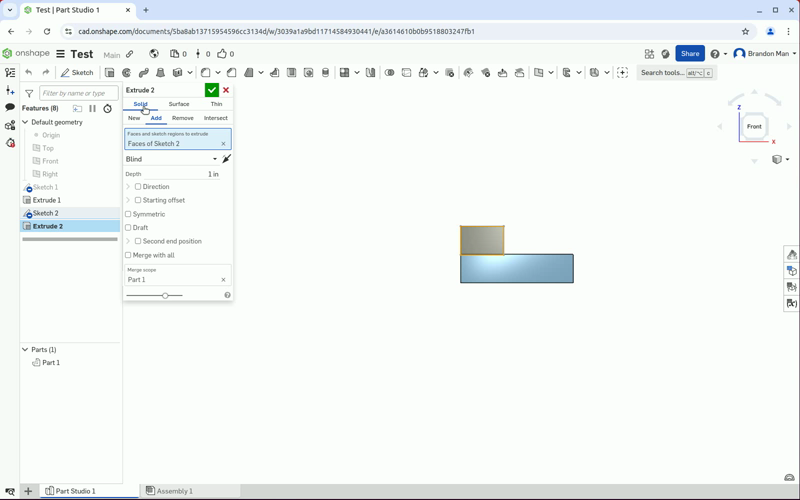
click(143, 106)
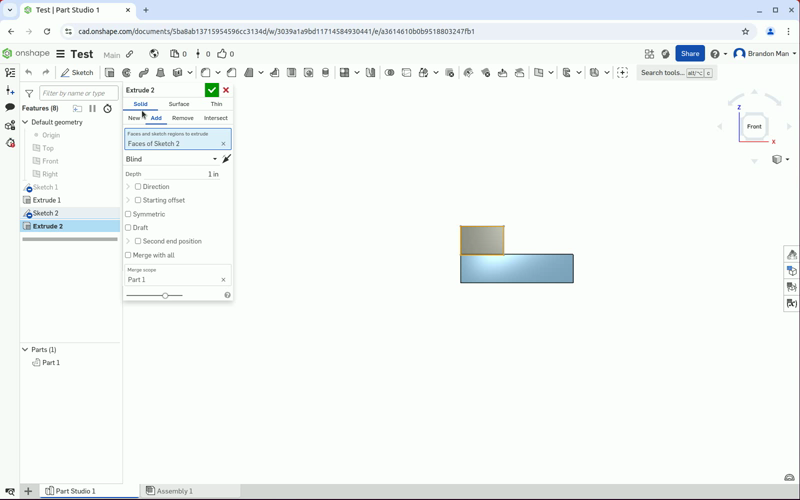
mouse_move(137, 120)
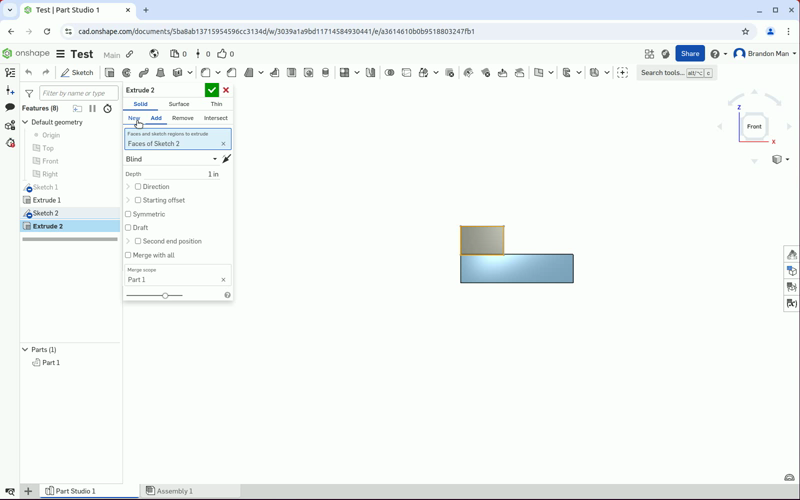
click(137, 120)
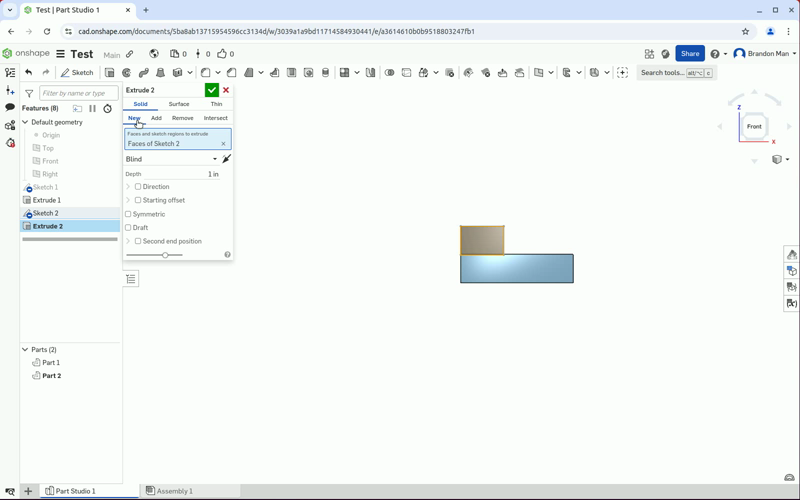
key(tab, 4)
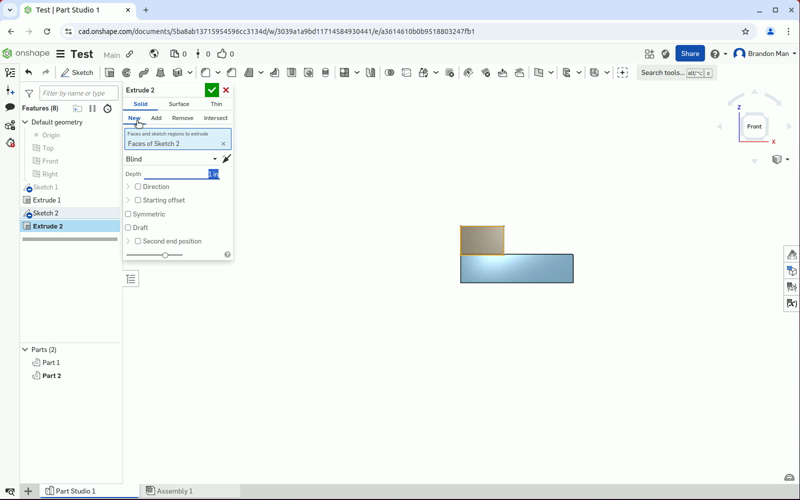
text(11.554)
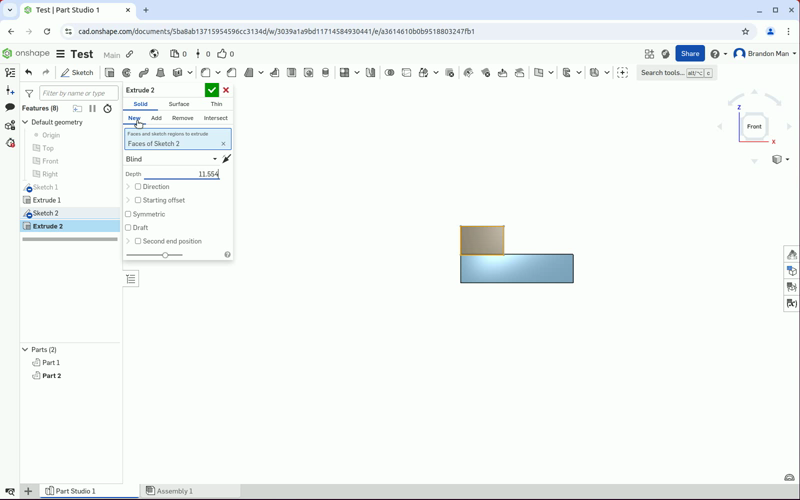
key(enter)
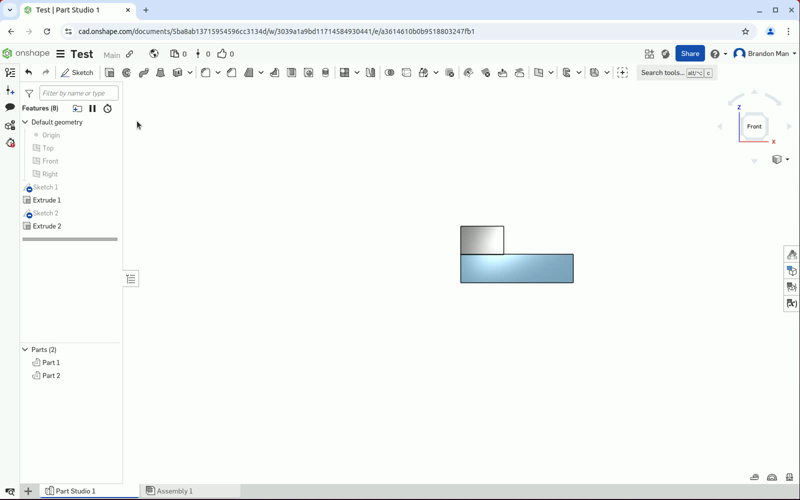
key(shift+h)
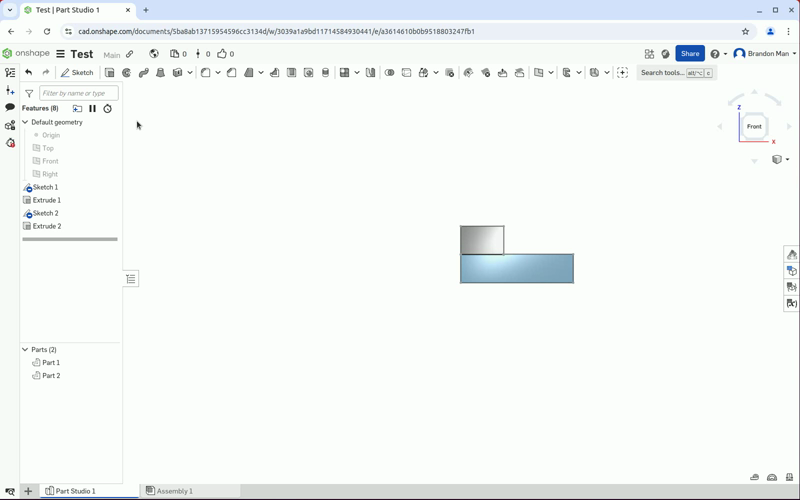
key(shift+h)
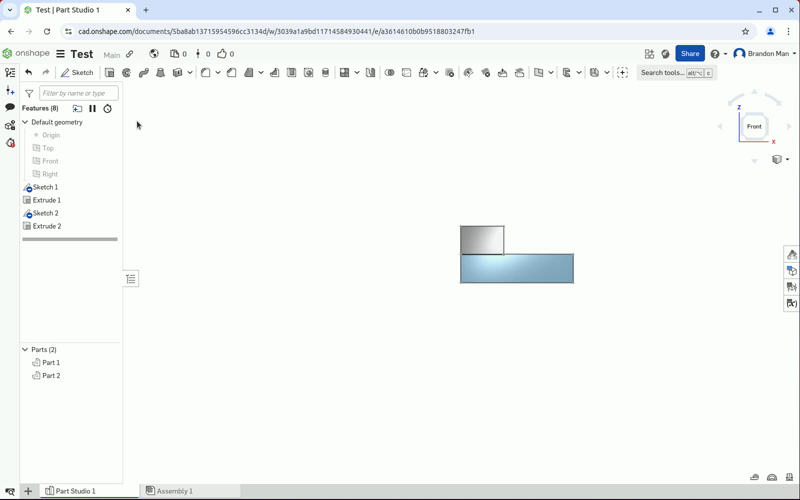
key(shift+7)
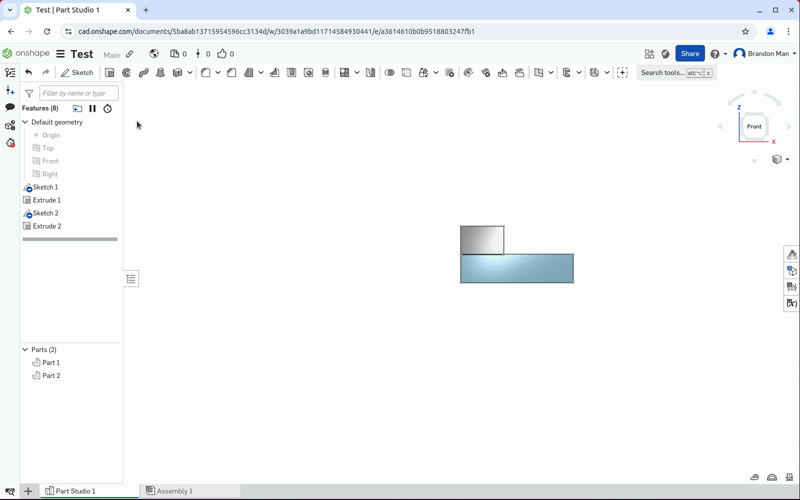
key(left, 2)
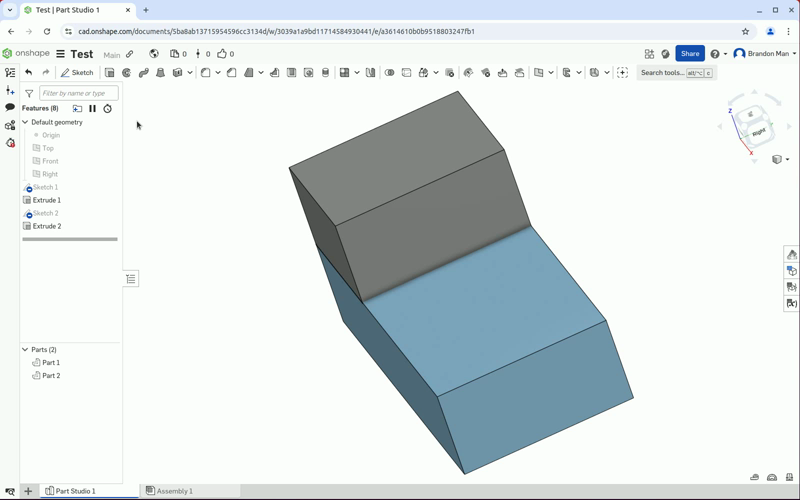
key(down, 2)
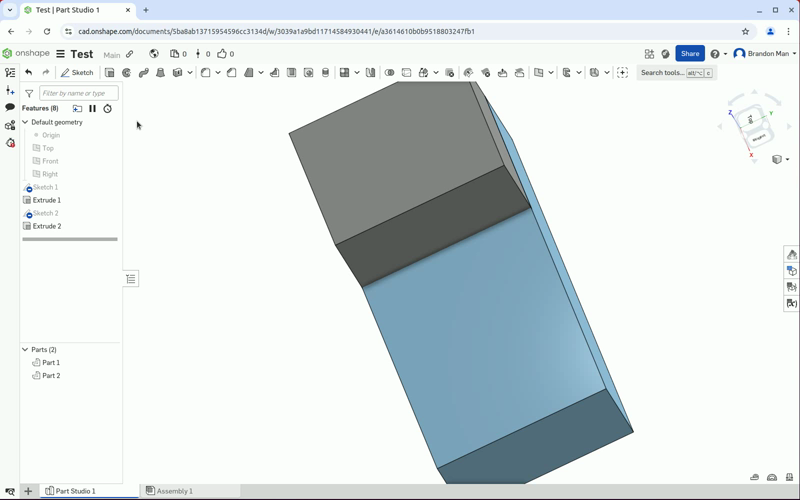
key(up, 2)
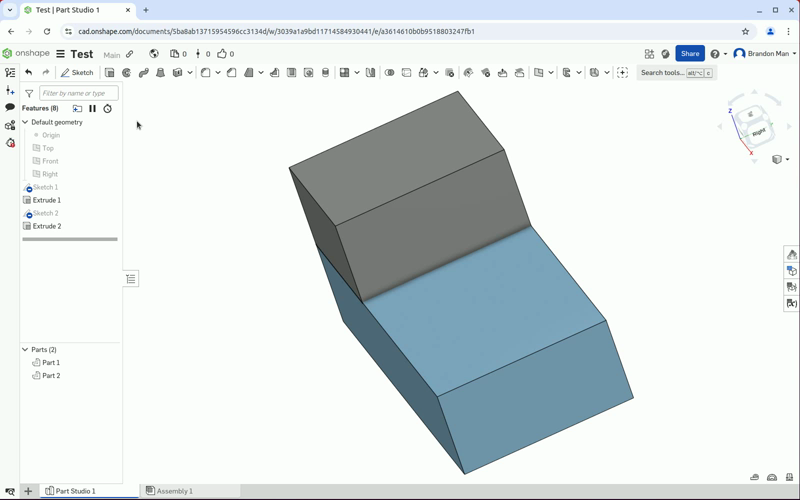
key(right, 2)
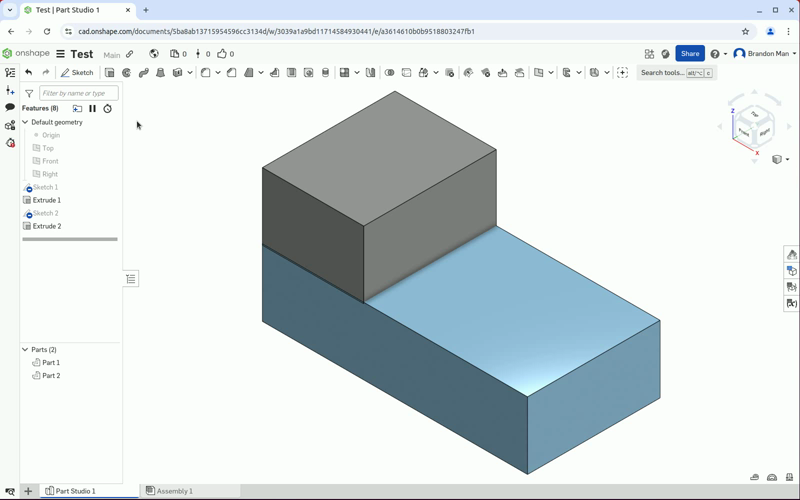
mouse_move(73, 189)
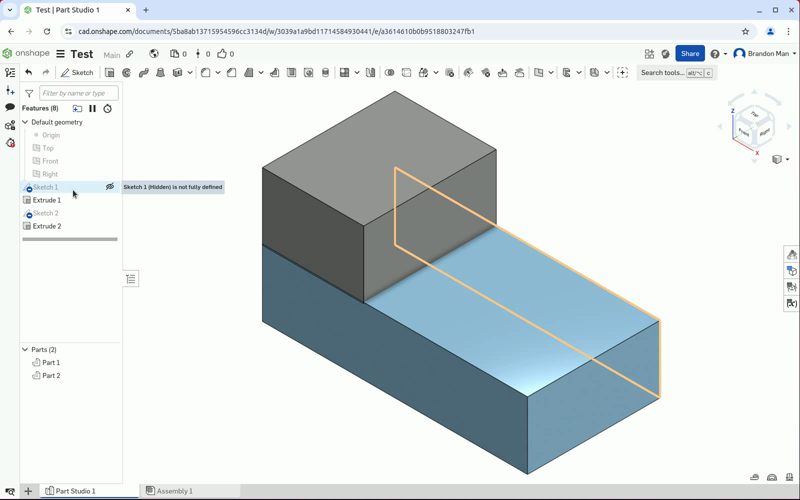
click(73, 189)